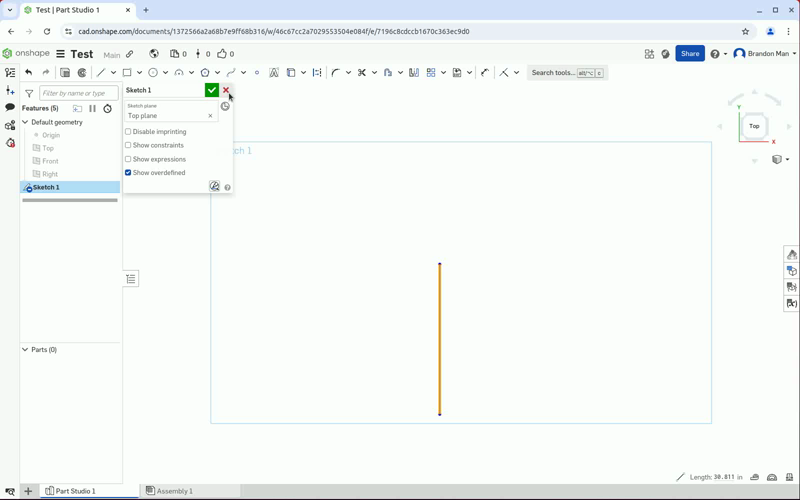
key(shift+h)
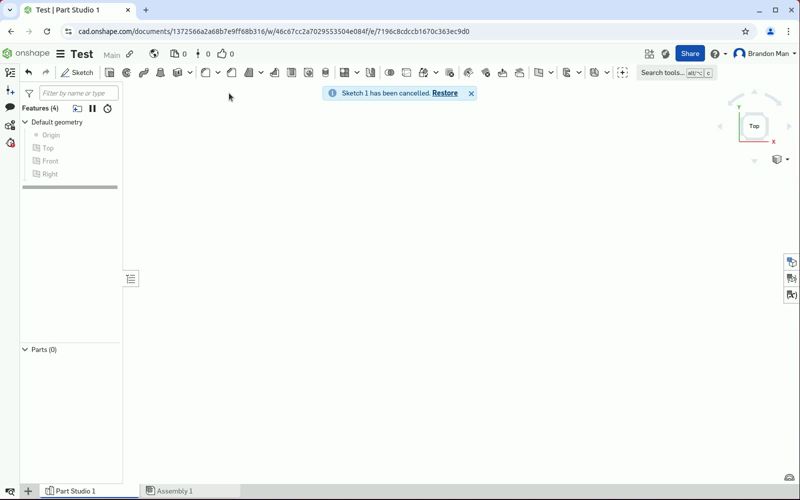
mouse_move(73, 352)
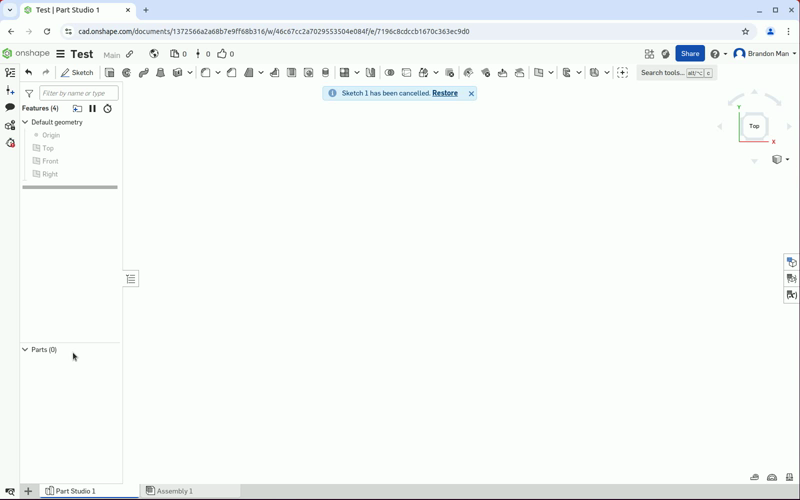
key(y)
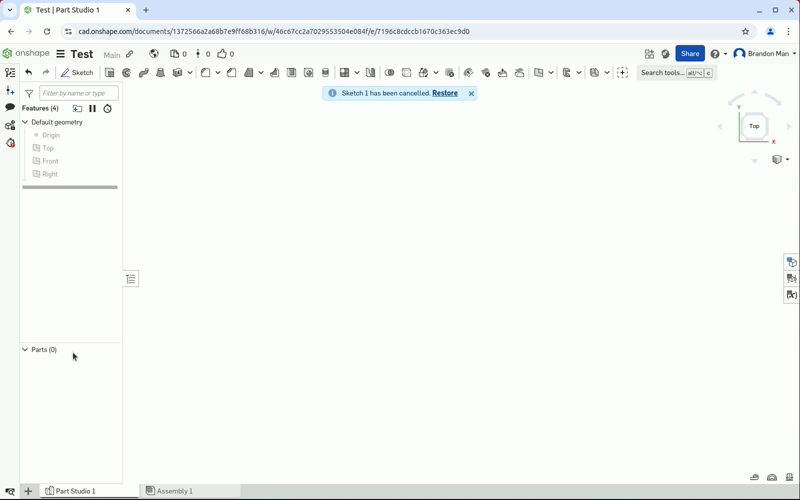
key(shift+p)
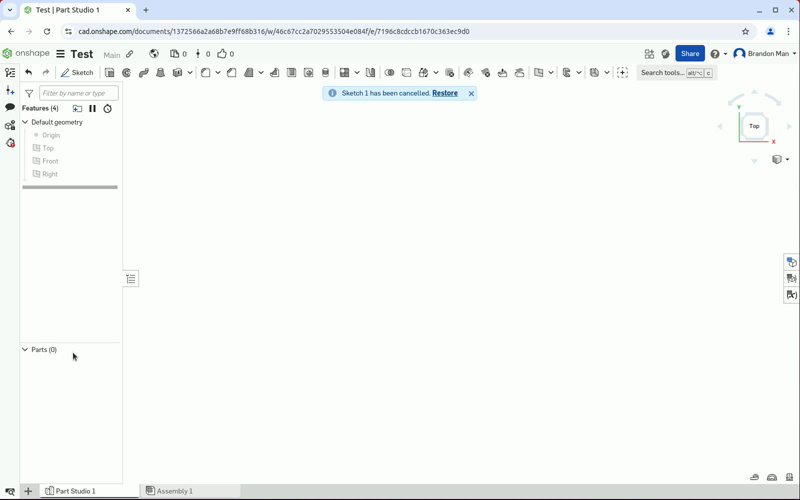
key(space)
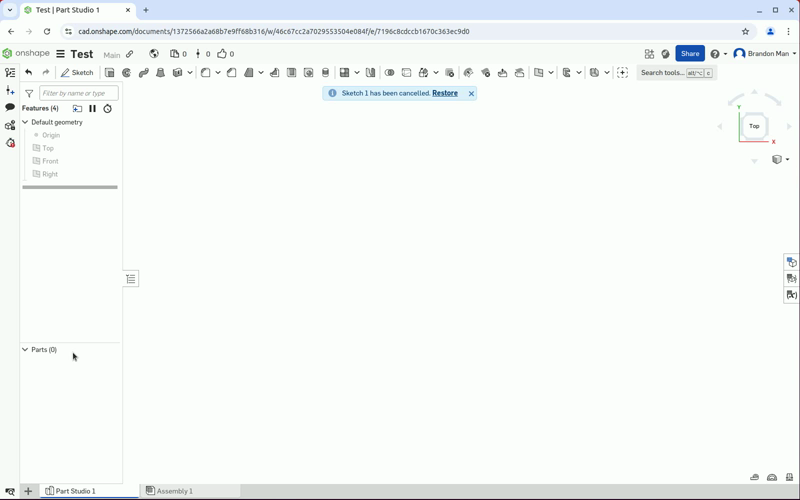
key_down(shift)
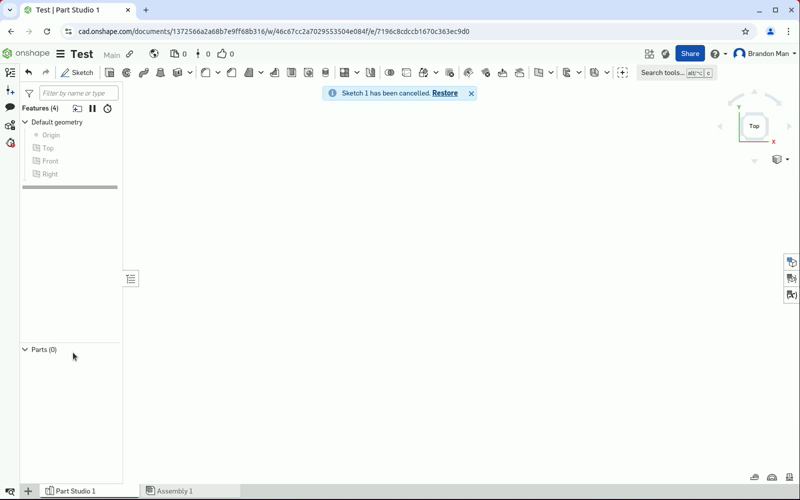
key(up)
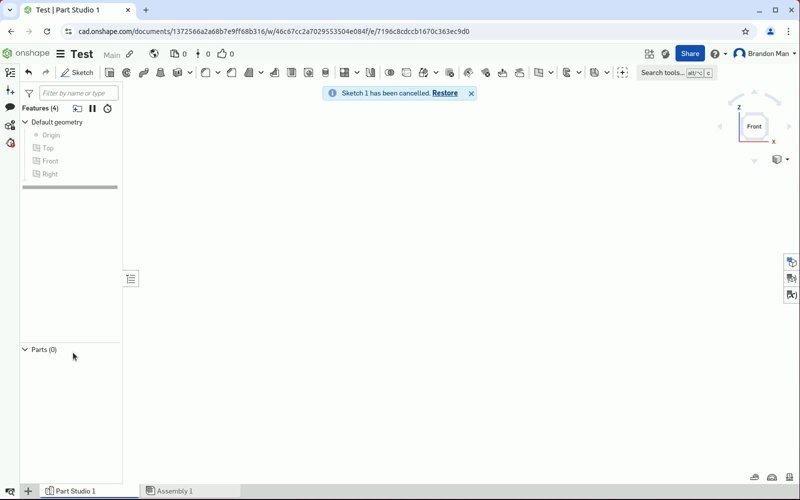
key_up(shift)
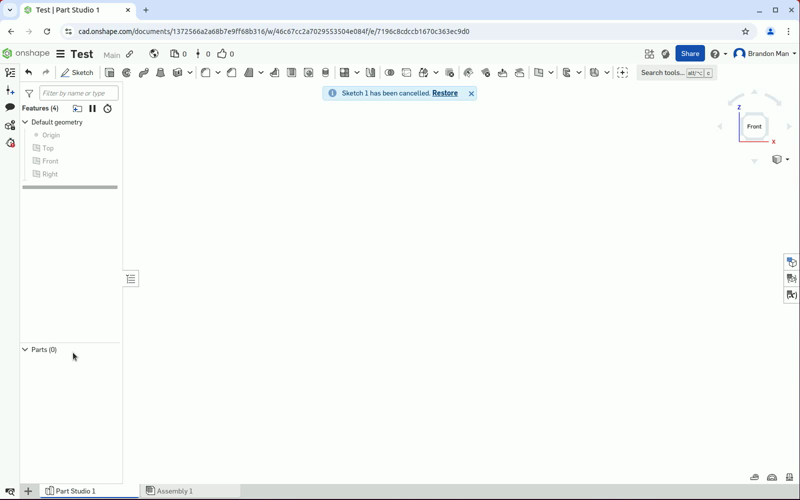
mouse_move(73, 352)
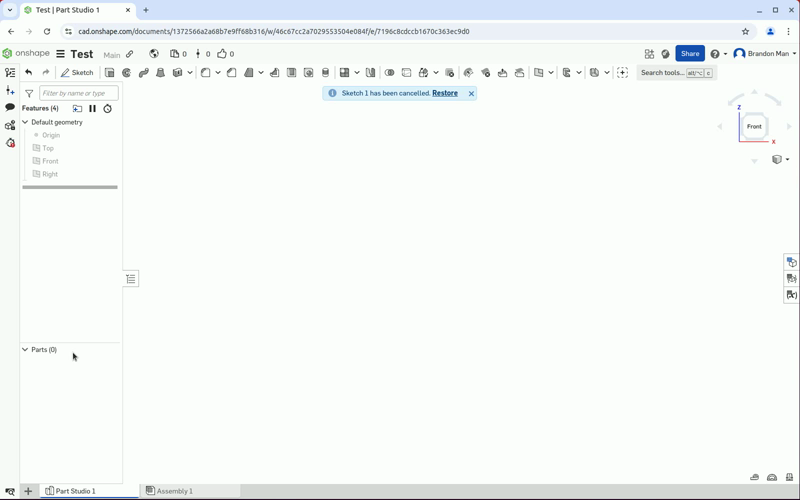
key(shift+y)
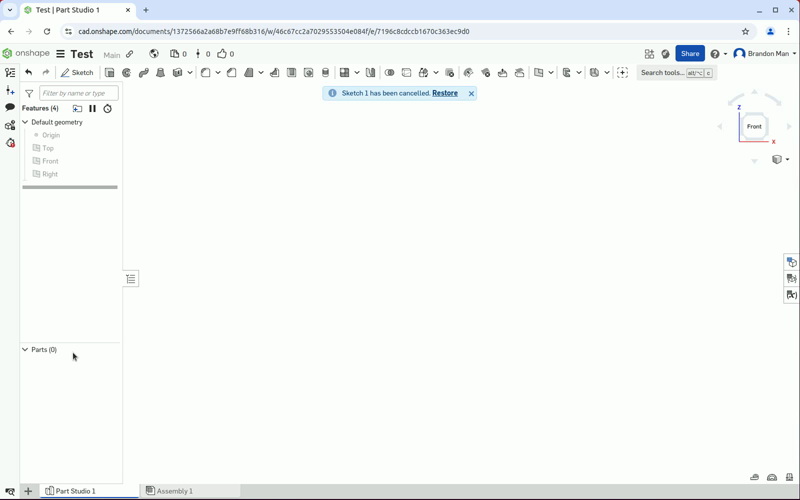
key(shift+s)
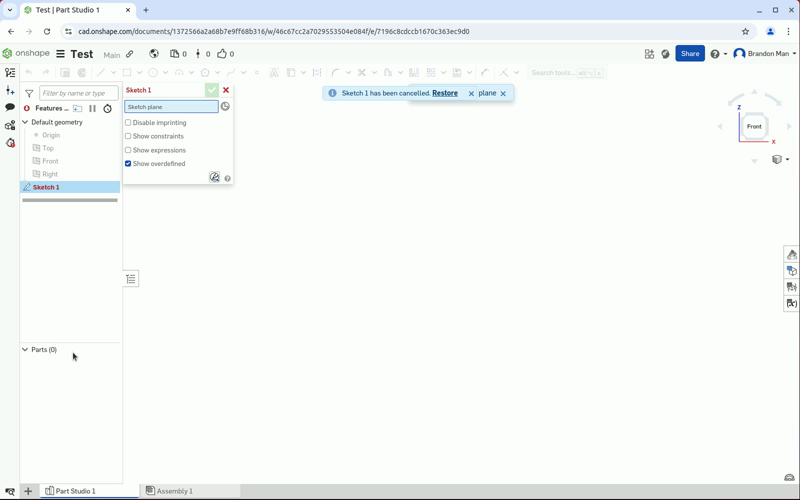
mouse_move(73, 163)
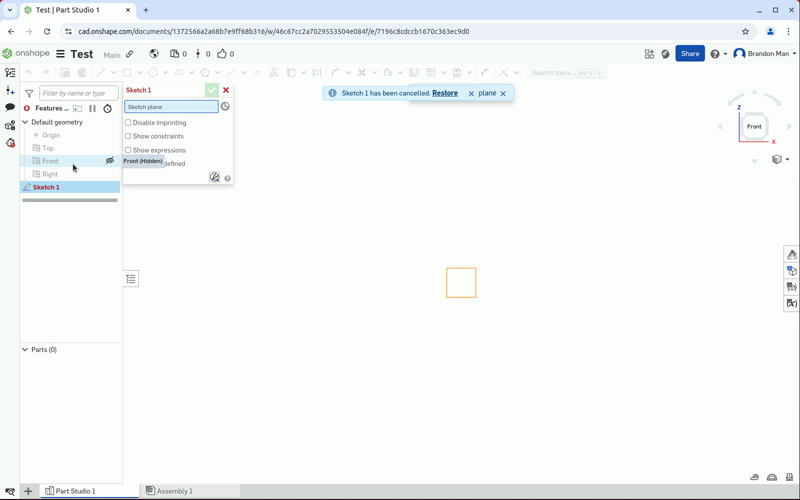
click(73, 163)
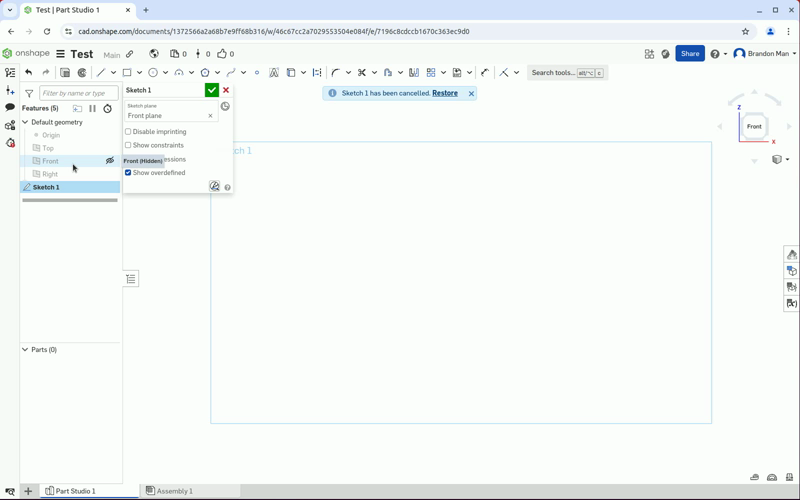
mouse_move(73, 352)
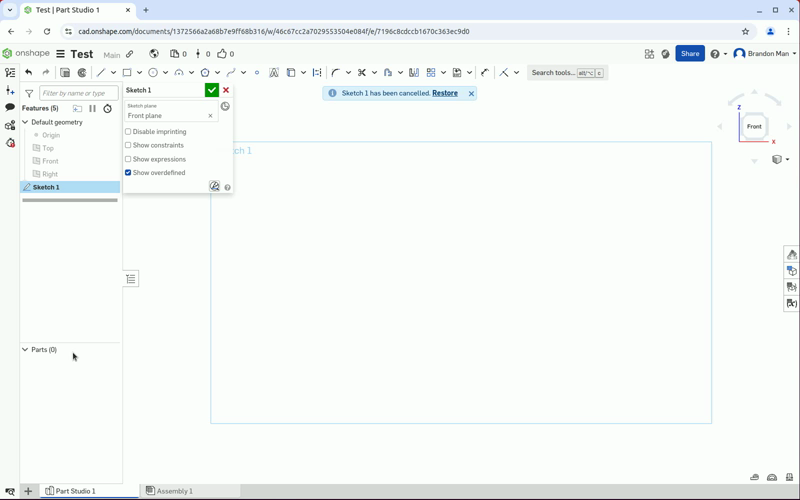
key(y)
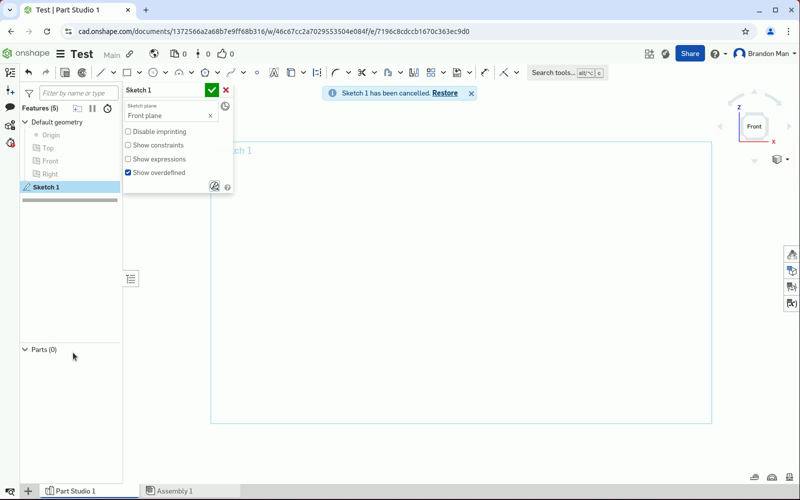
key(c)
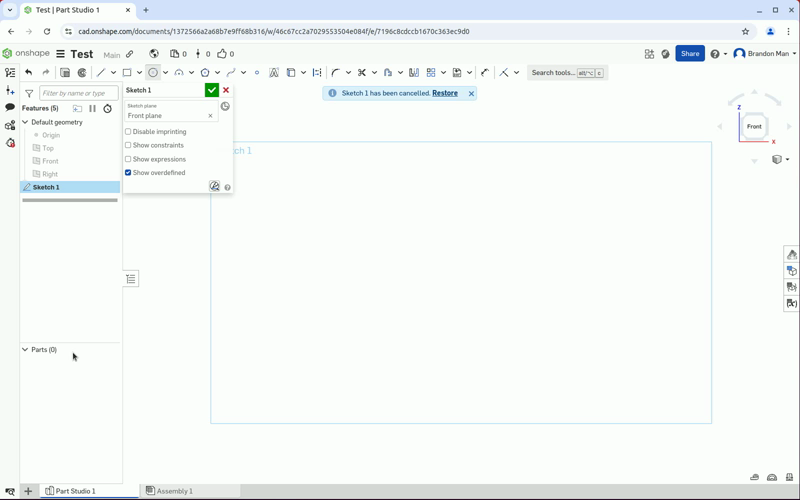
key_down(shift)
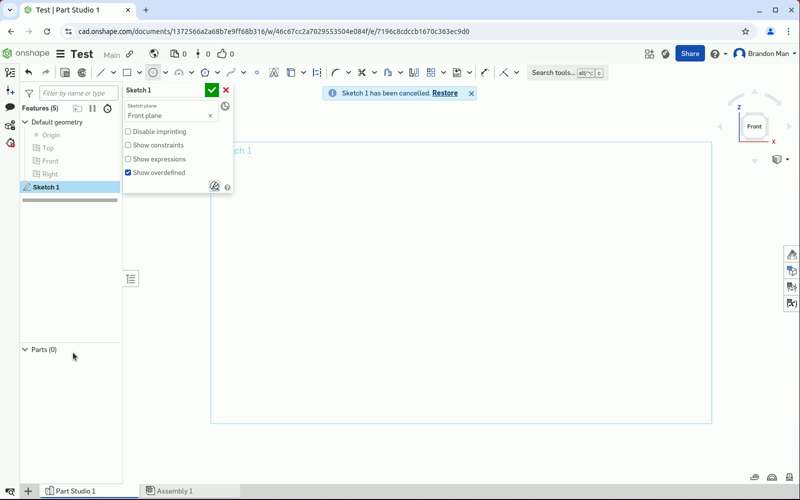
mouse_move(440, 260)
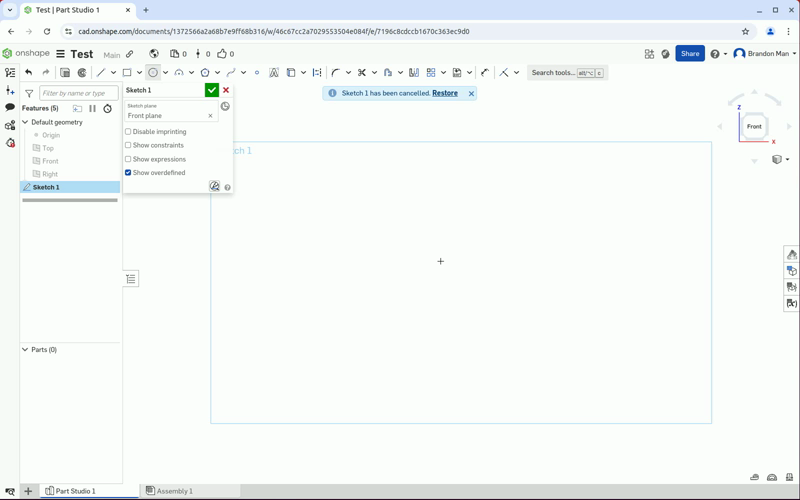
click(440, 260)
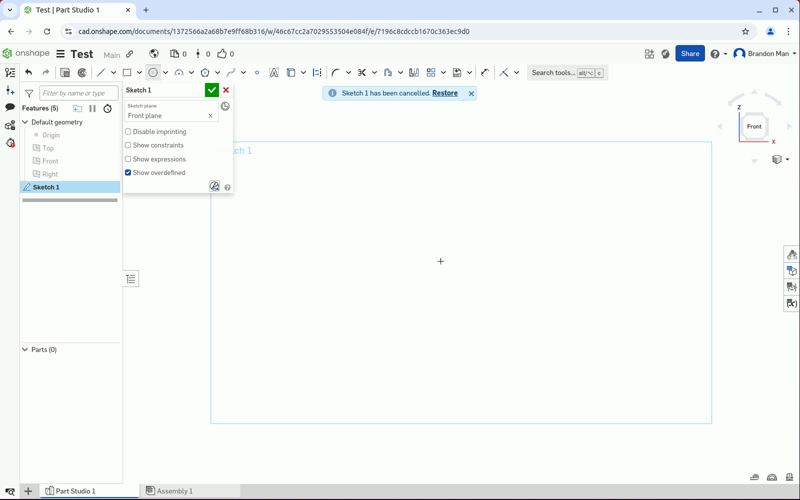
key_up(shift)
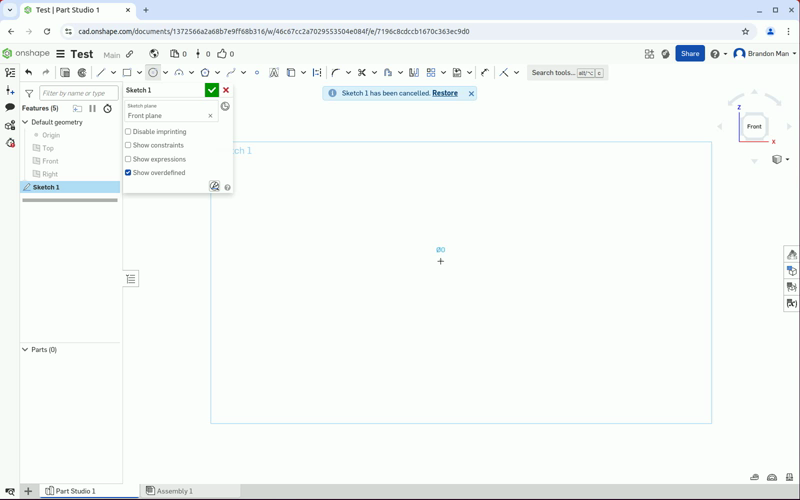
mouse_move(451, 260)
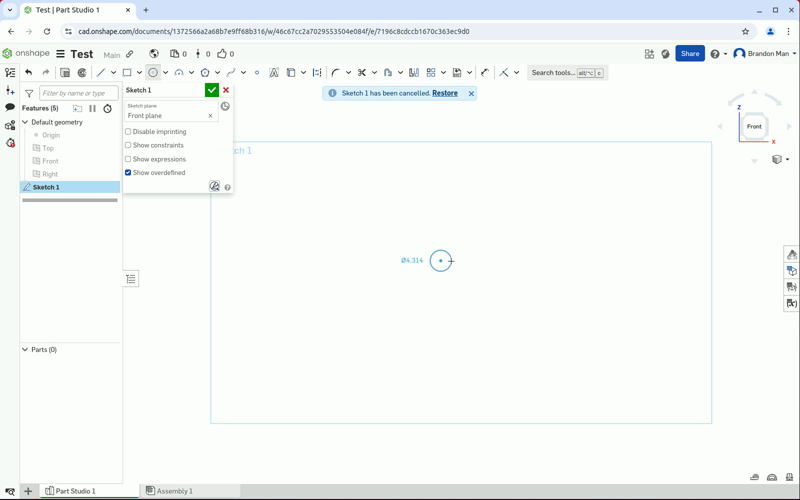
click(451, 260)
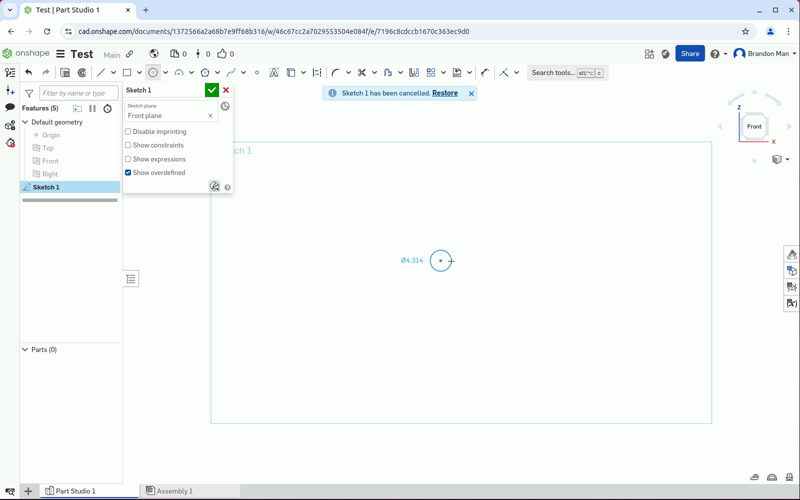
key(esc)
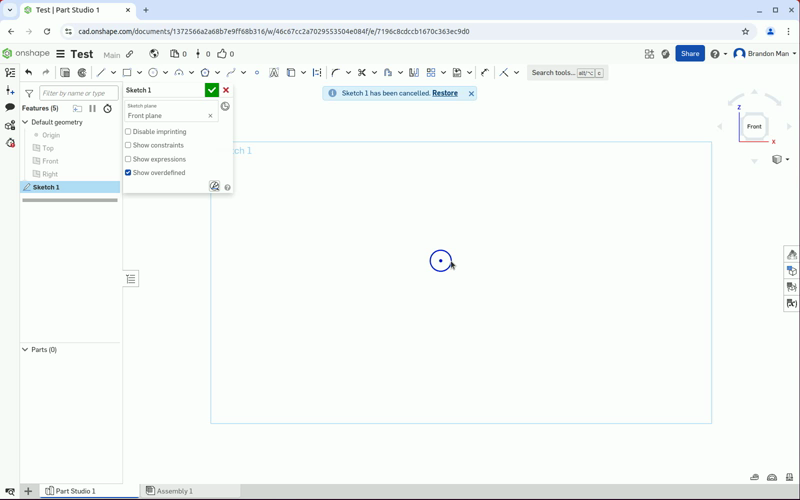
mouse_move(439, 269)
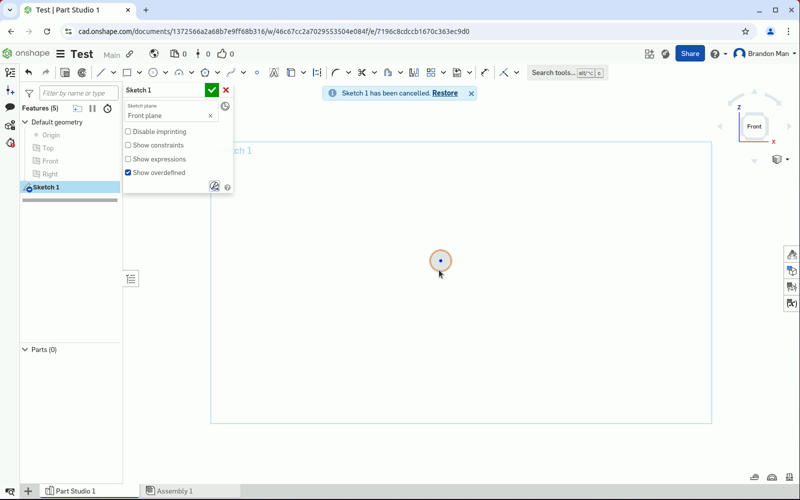
scroll(6)
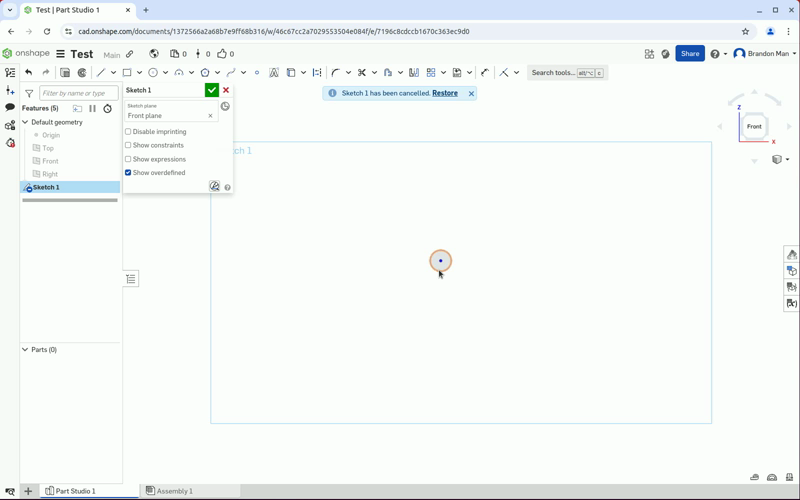
scroll(6)
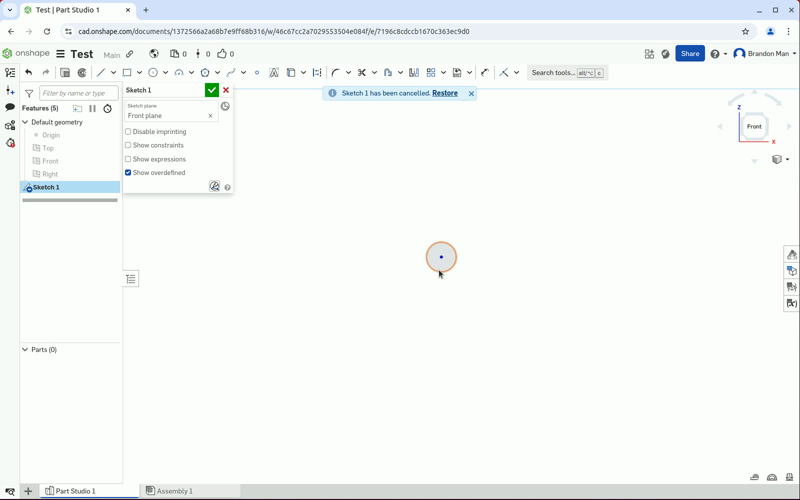
scroll(6)
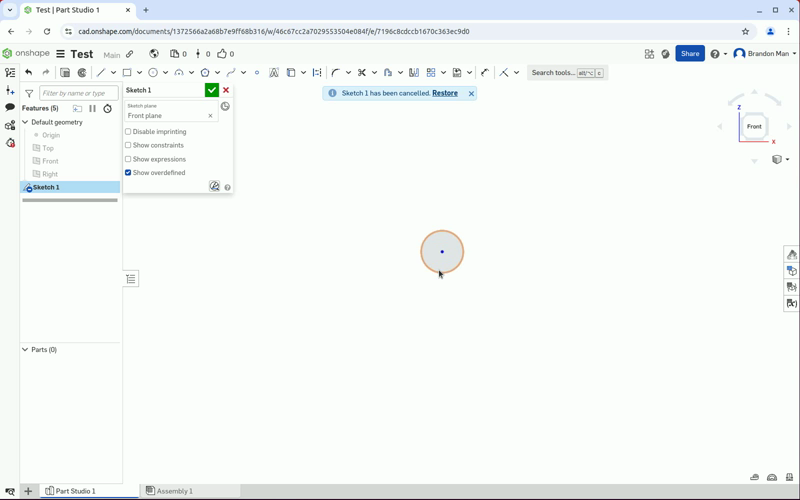
scroll(6)
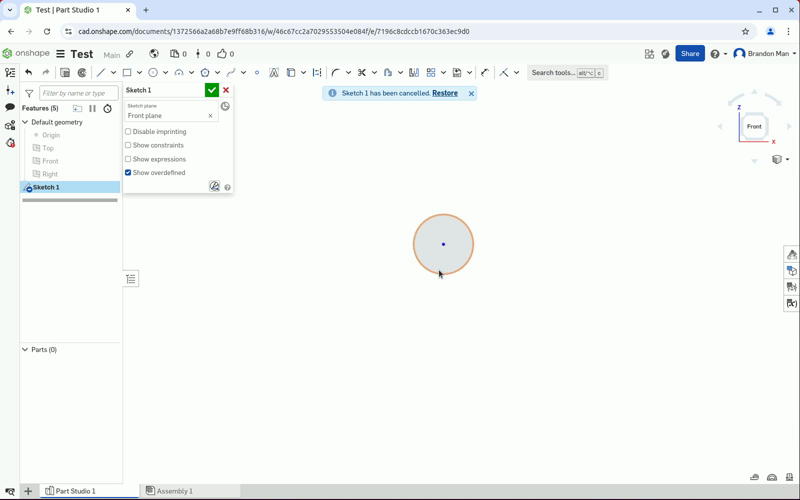
scroll(6)
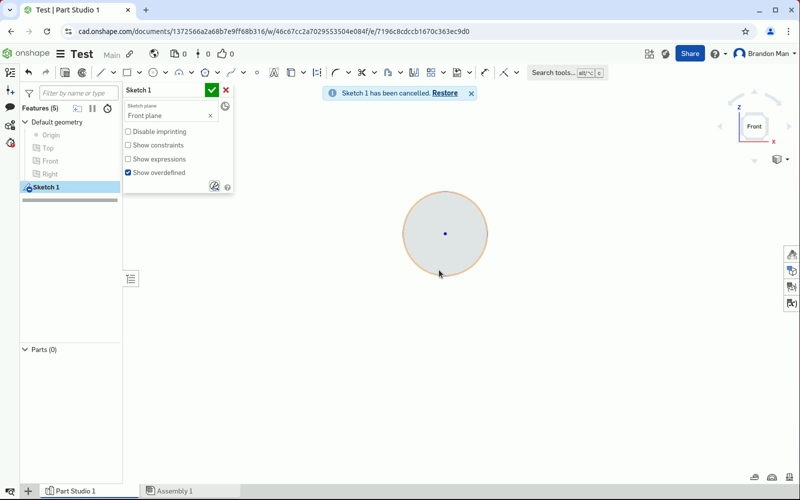
scroll(6)
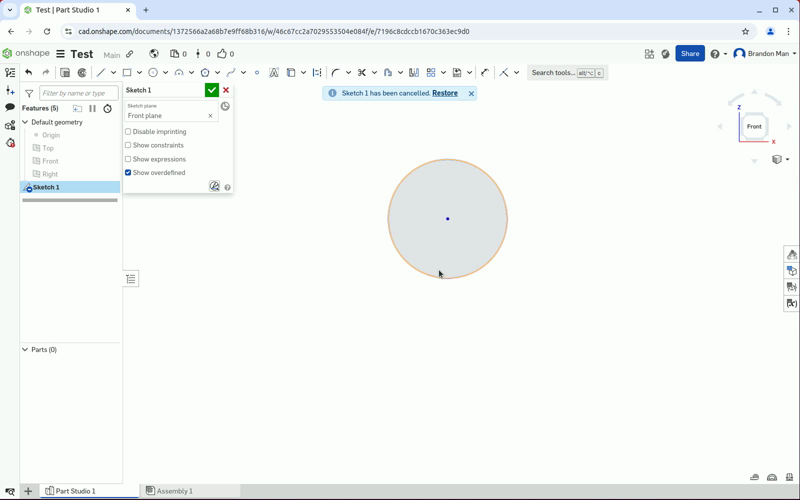
scroll(6)
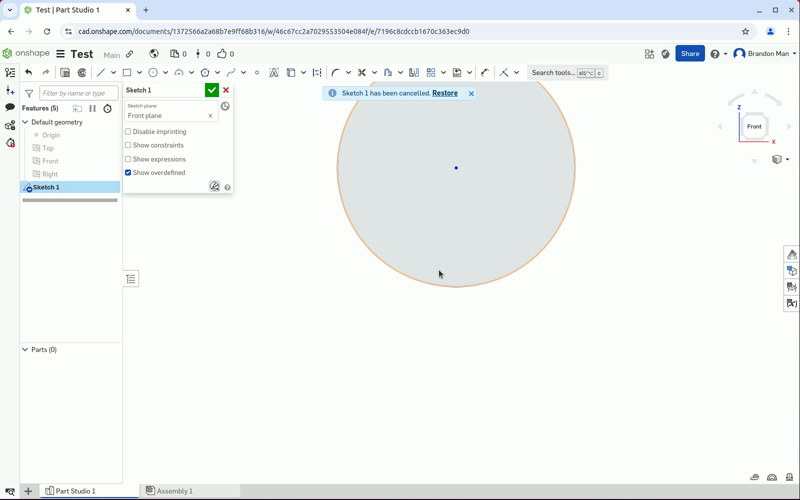
click(439, 269)
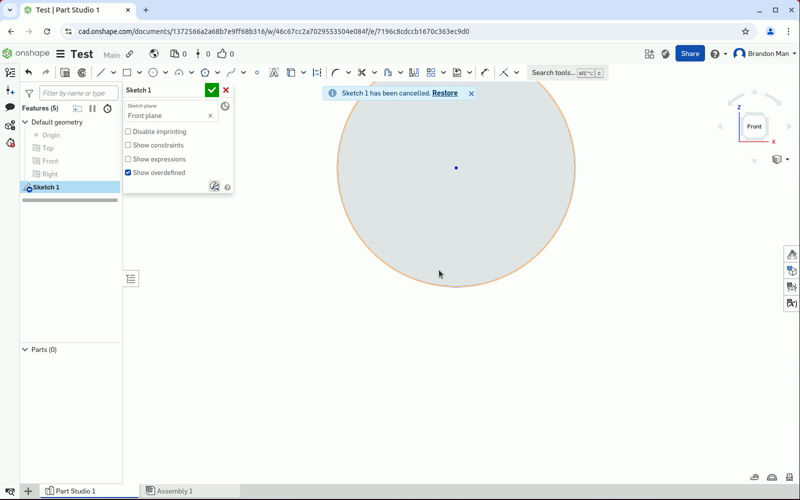
scroll(-6)
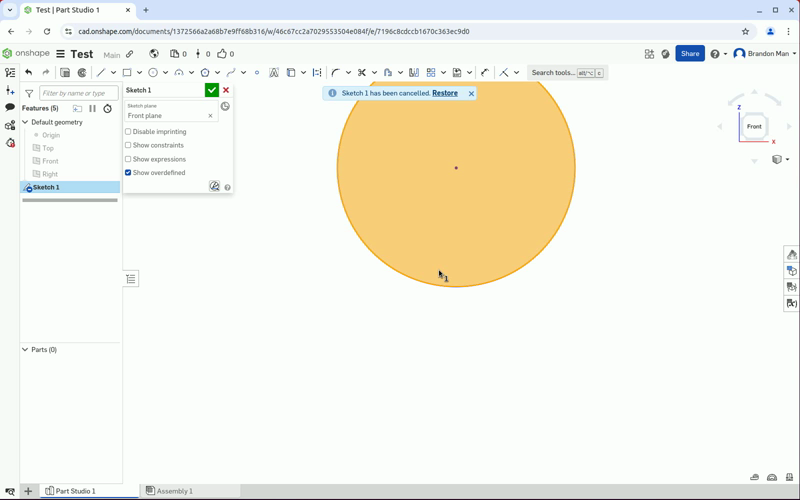
scroll(-6)
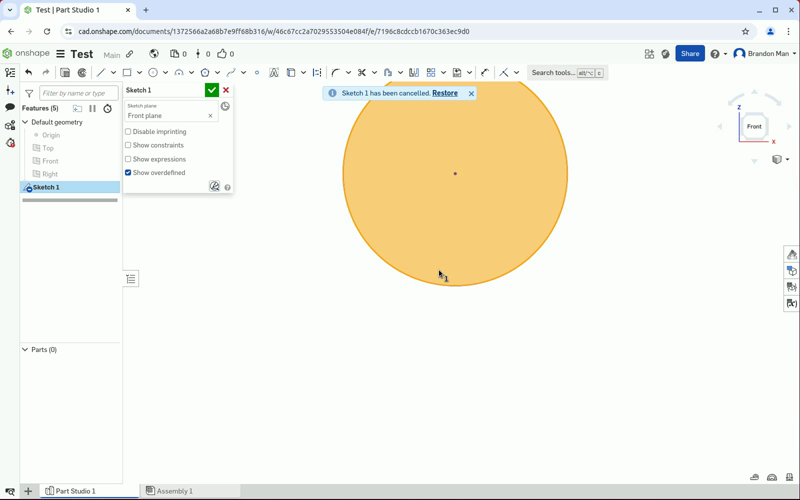
scroll(-6)
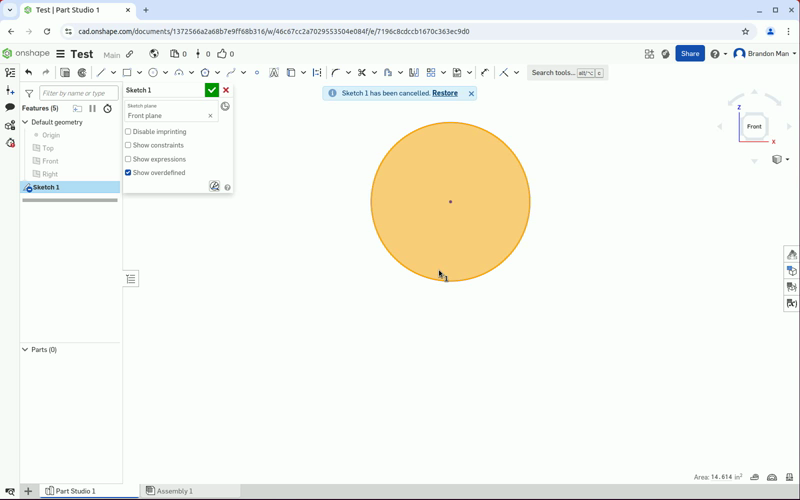
scroll(-6)
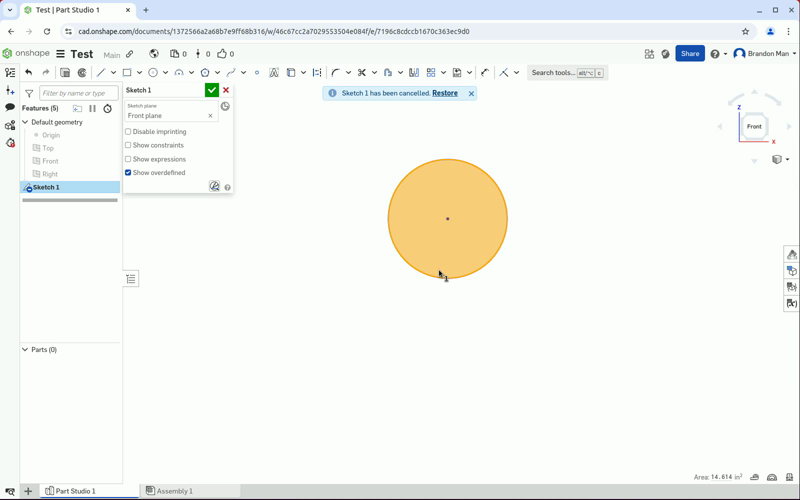
scroll(-6)
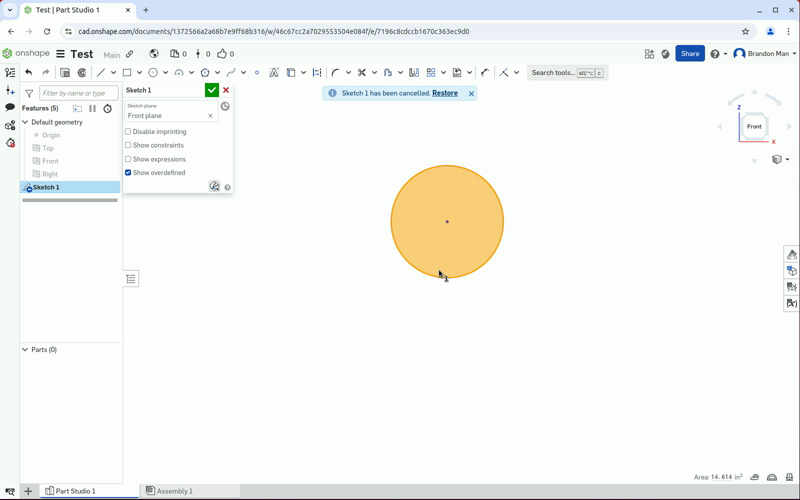
scroll(-6)
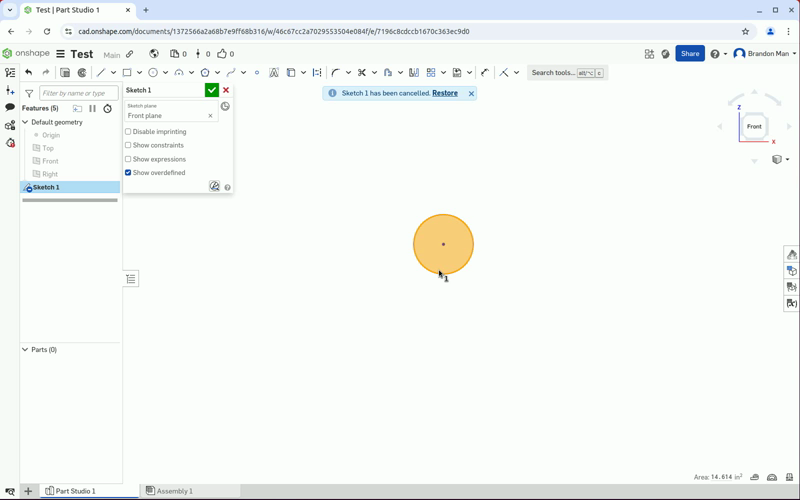
scroll(-6)
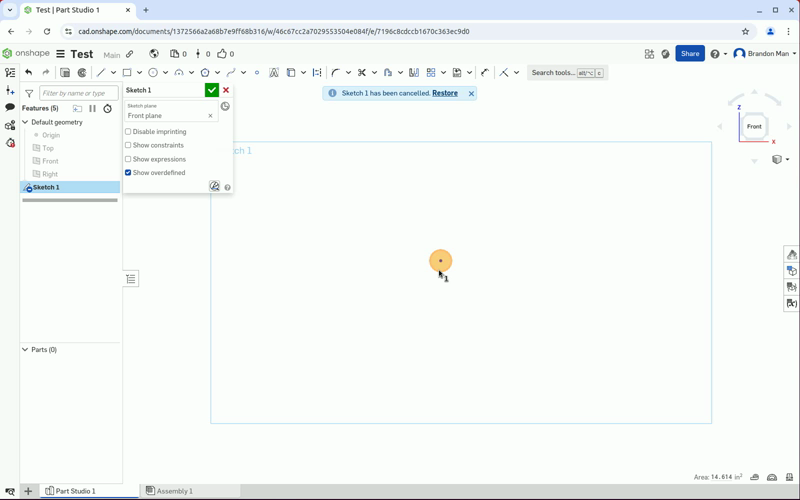
mouse_move(73, 352)
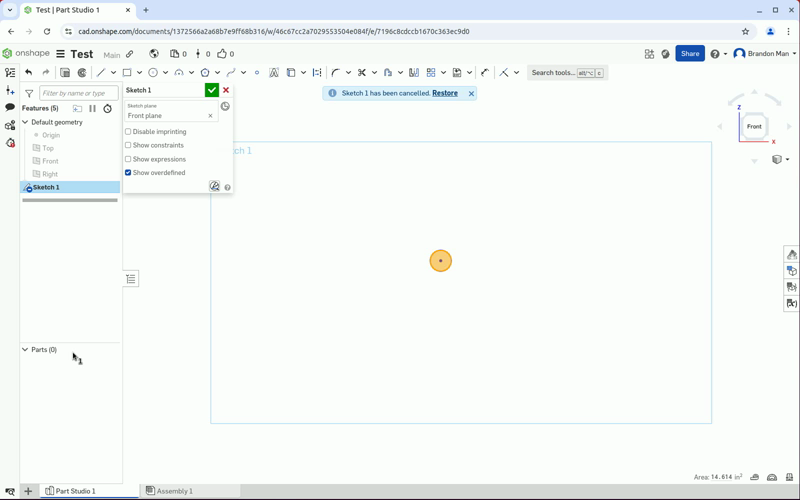
key(shift+y)
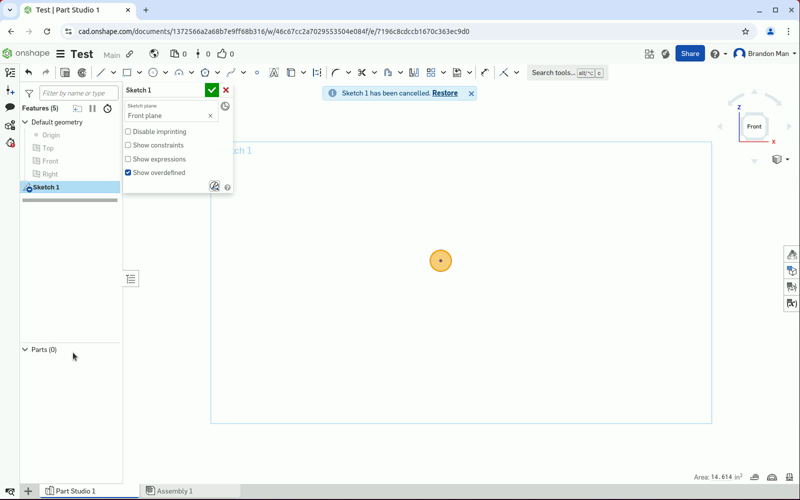
key(shift+e)
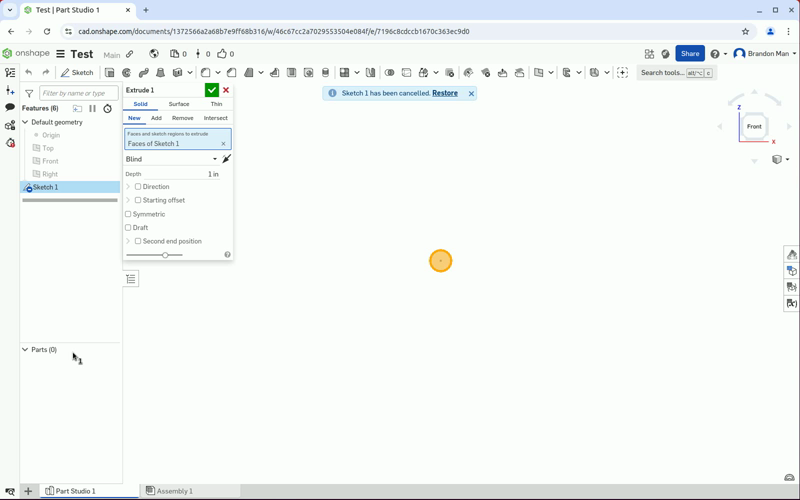
mouse_move(143, 106)
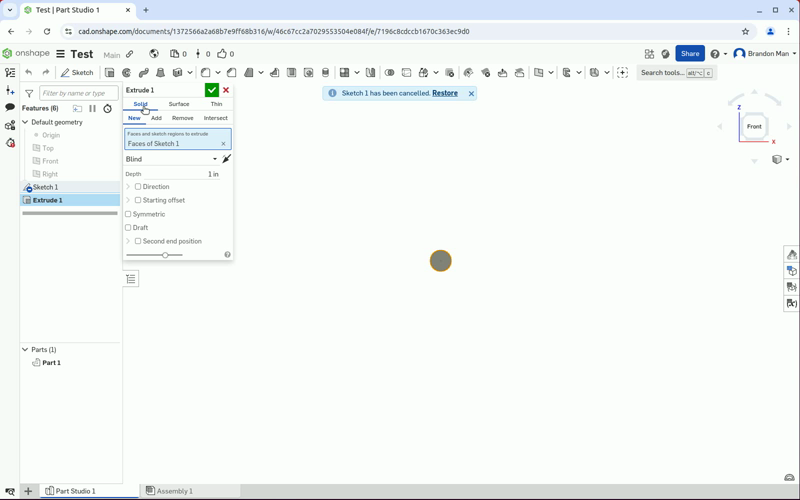
click(143, 106)
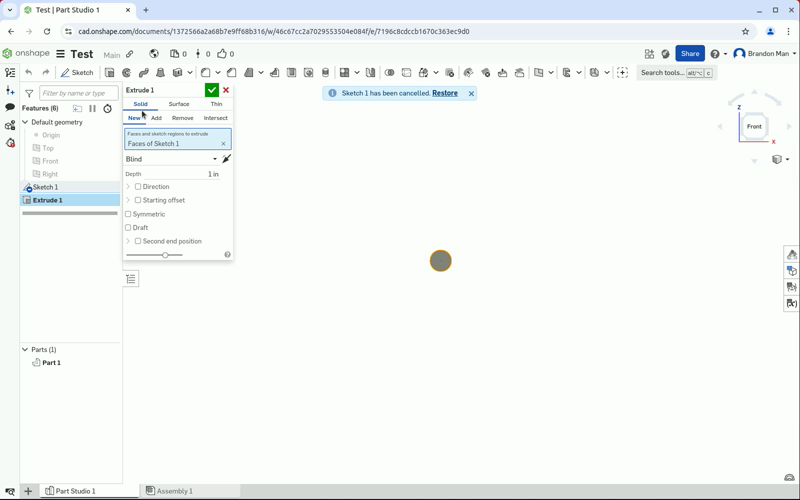
mouse_move(137, 120)
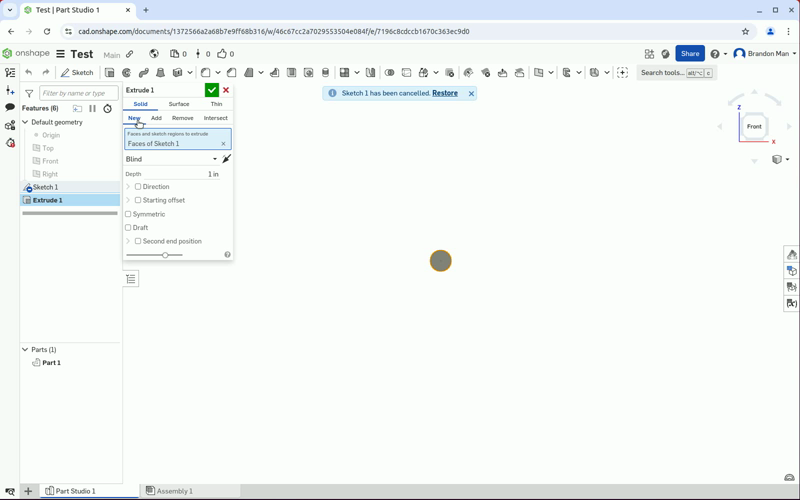
click(137, 120)
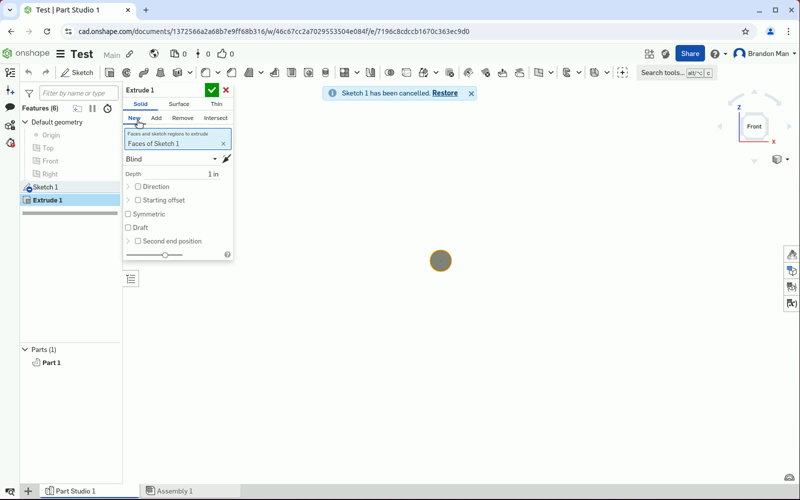
key(tab, 4)
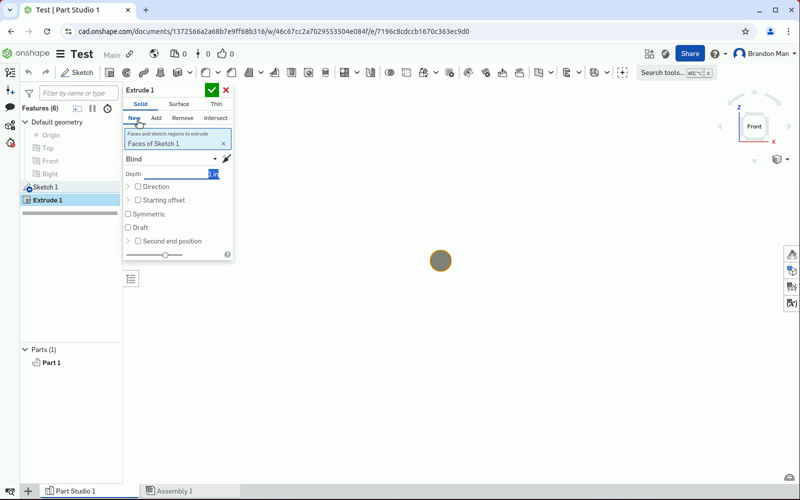
text(23.108)
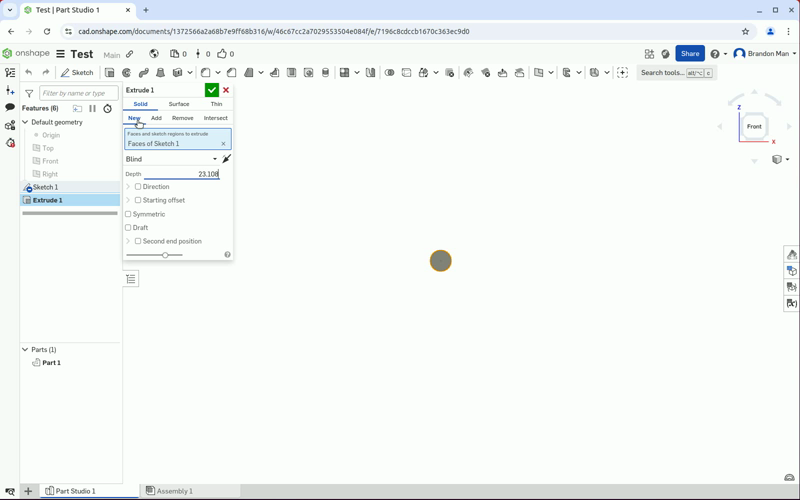
key(enter)
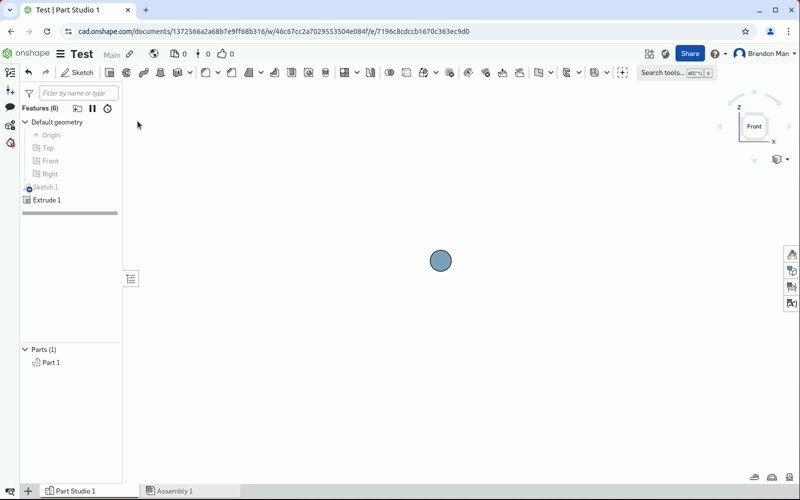
key(shift+h)
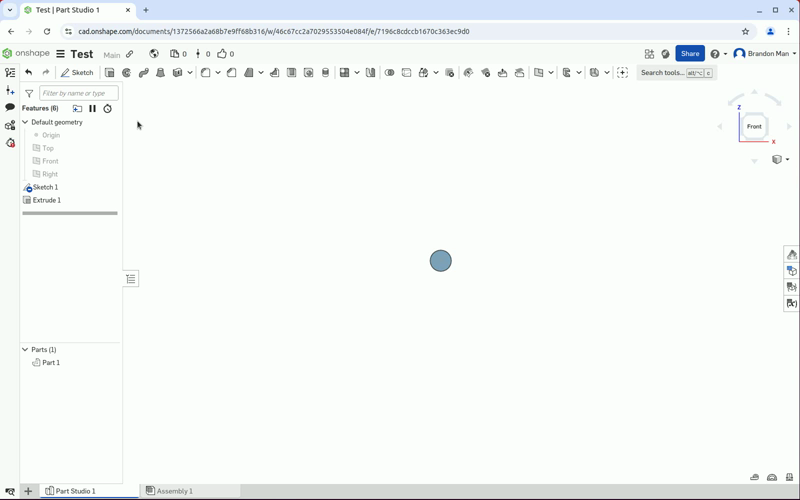
key(shift+h)
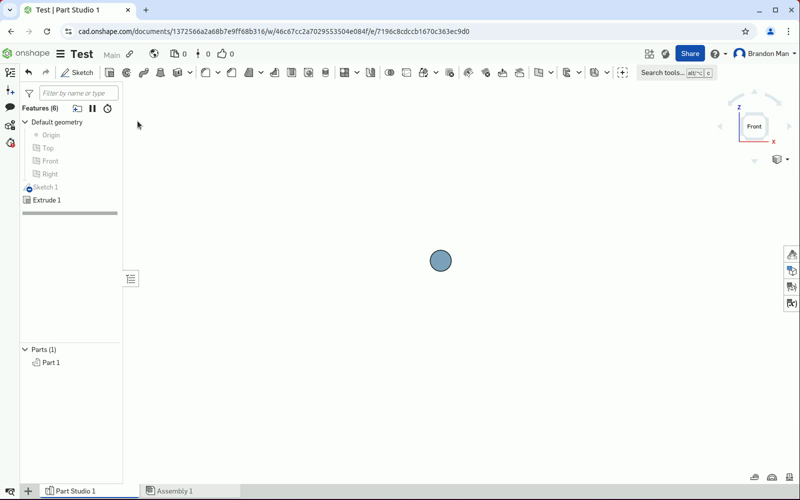
mouse_move(73, 189)
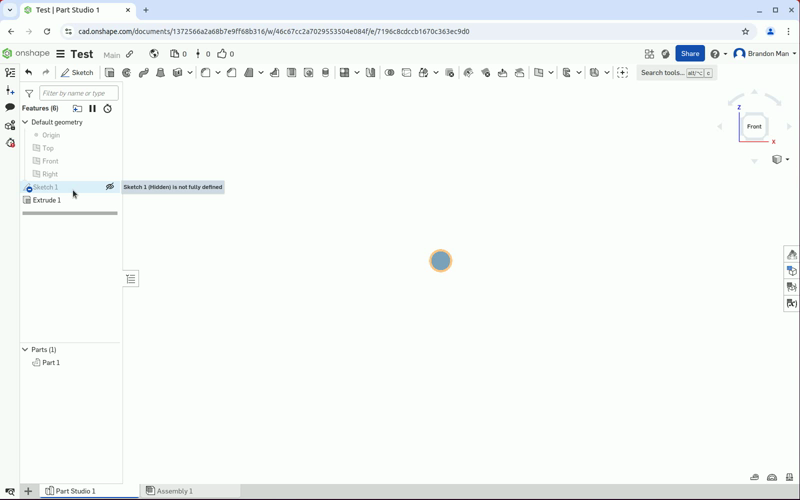
click(73, 189)
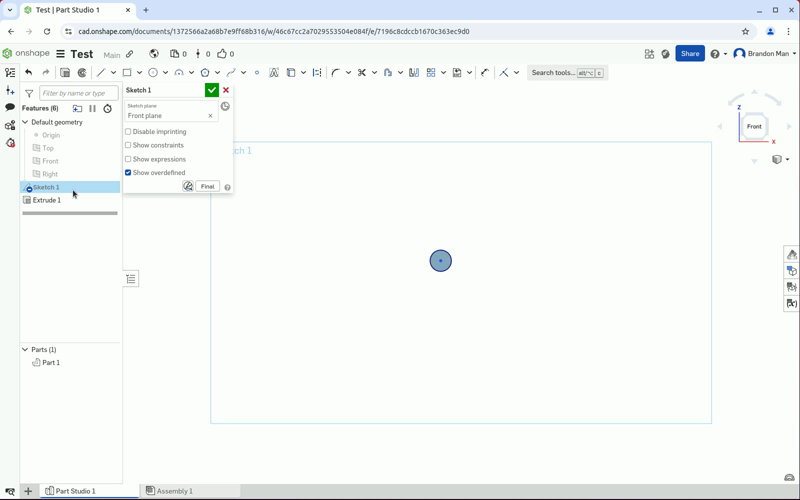
mouse_move(229, 92)
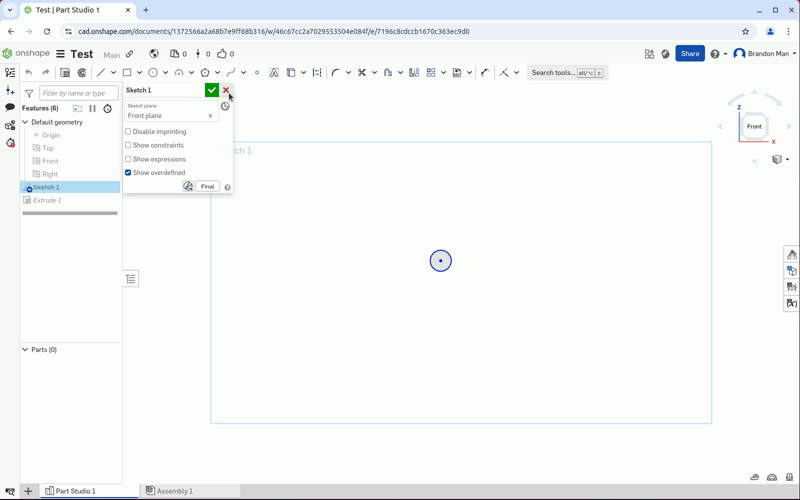
click(229, 92)
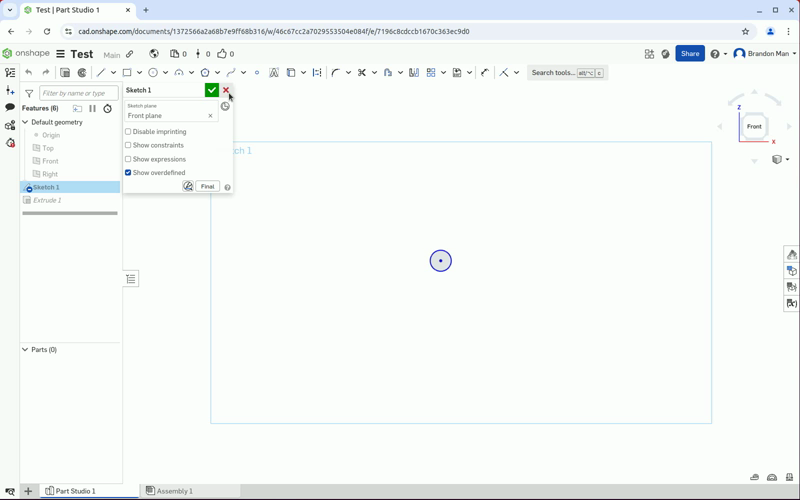
key(shift+s)
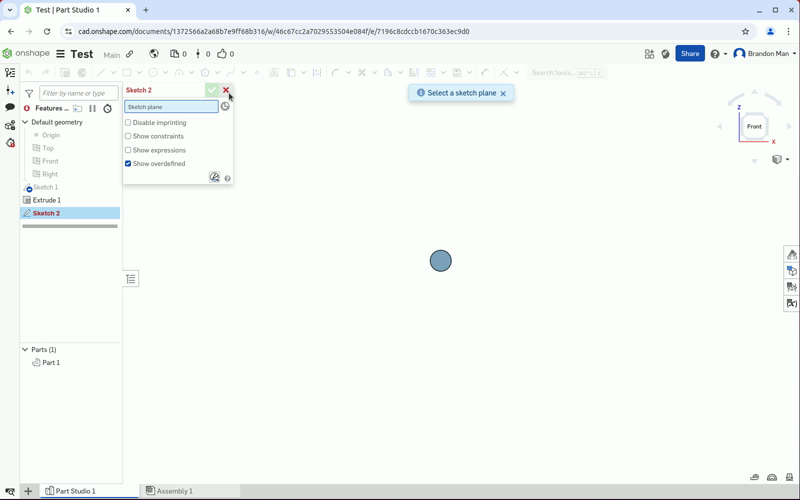
mouse_move(73, 163)
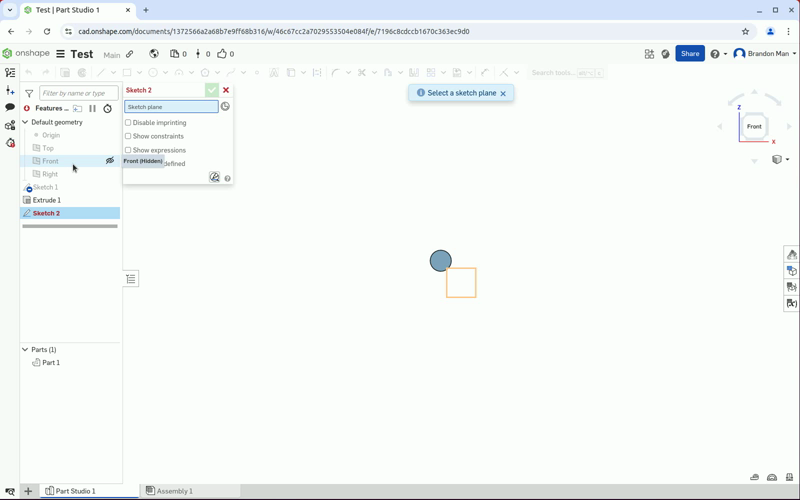
click(73, 163)
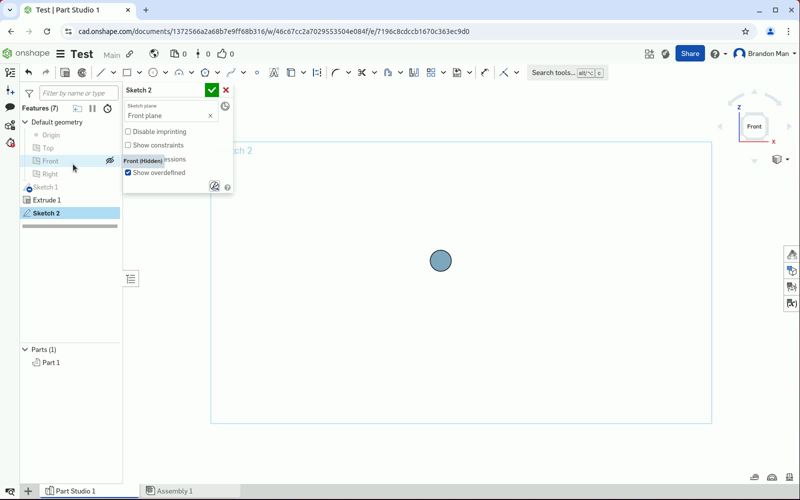
mouse_move(73, 352)
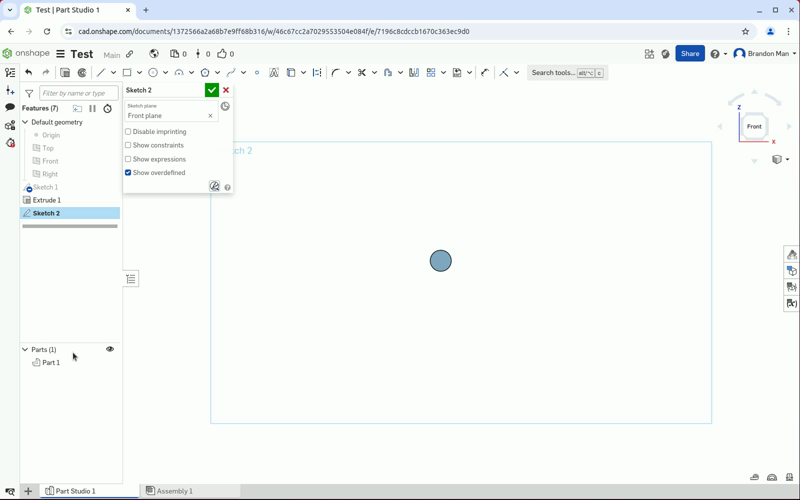
key(y)
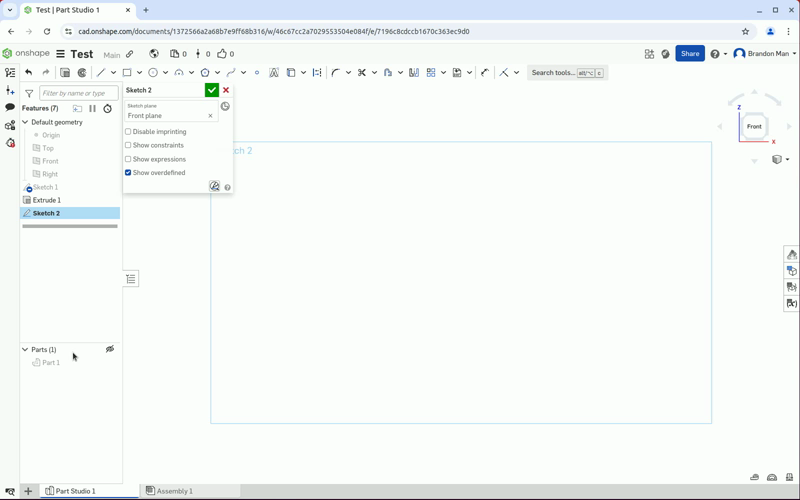
key(c)
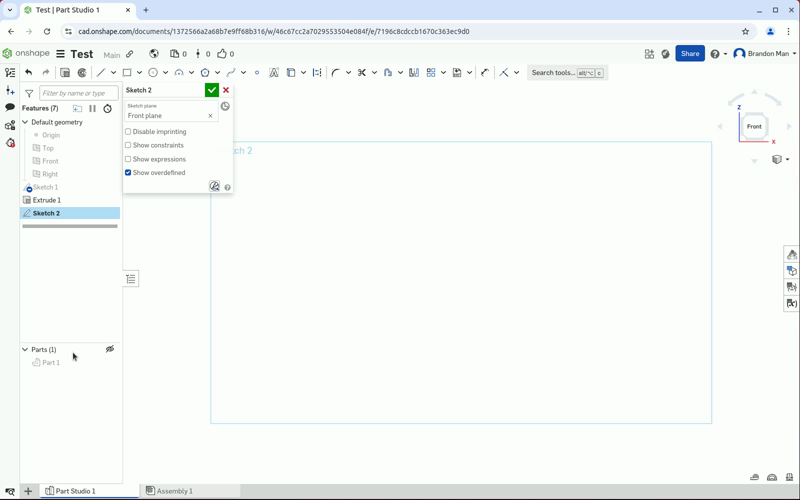
key_down(shift)
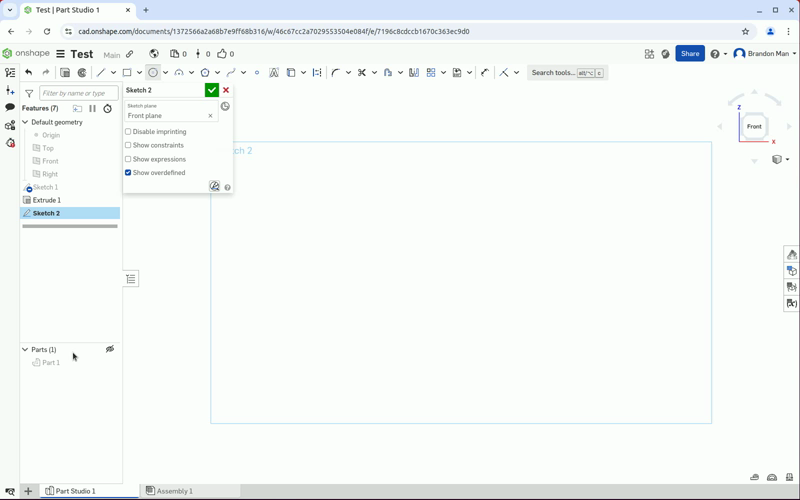
mouse_move(454, 245)
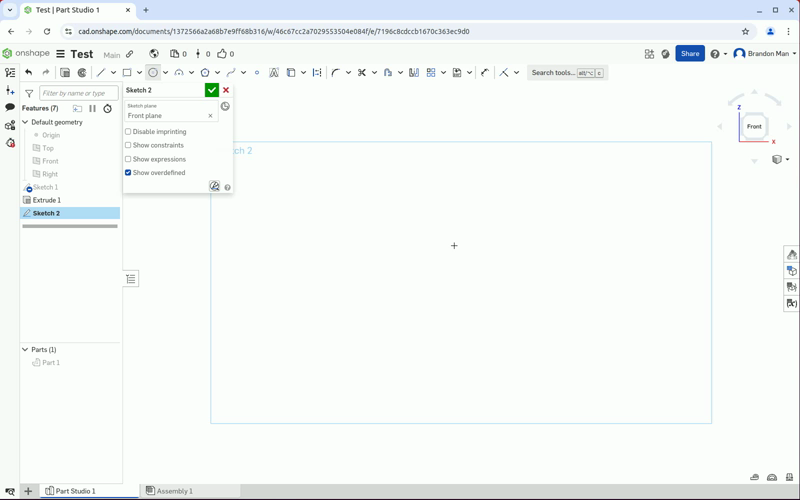
click(454, 245)
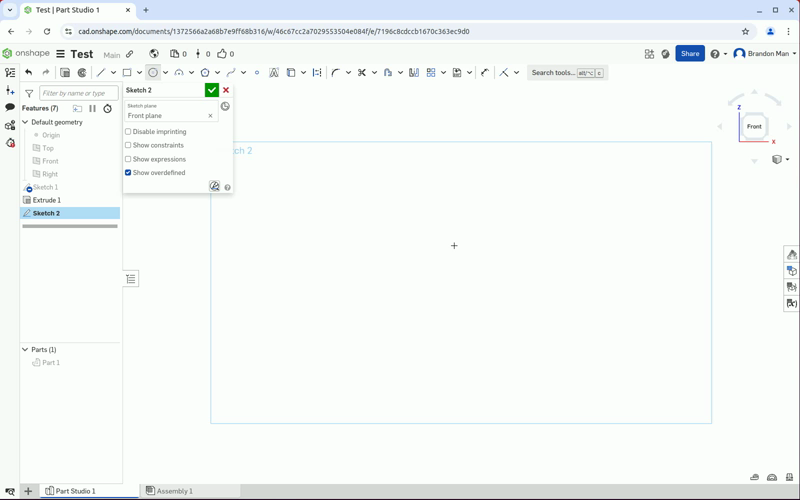
key_up(shift)
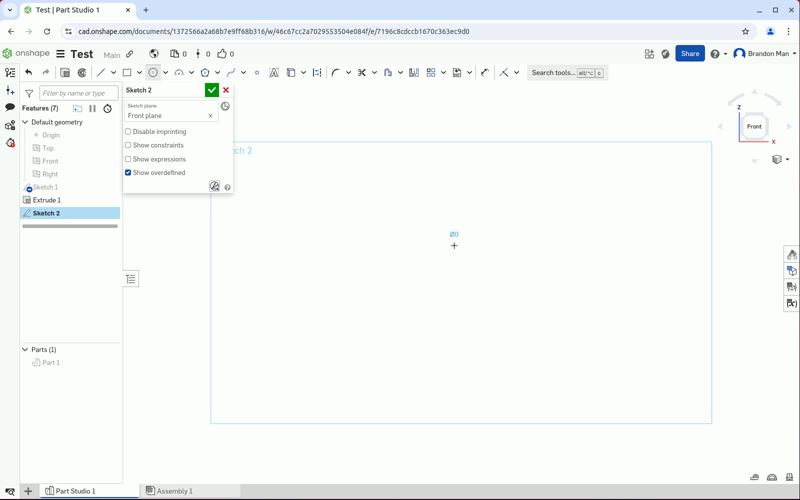
mouse_move(498, 245)
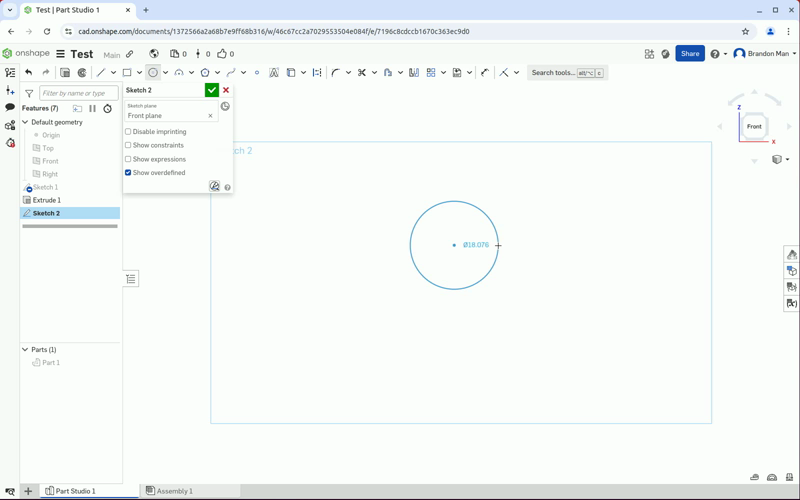
click(498, 245)
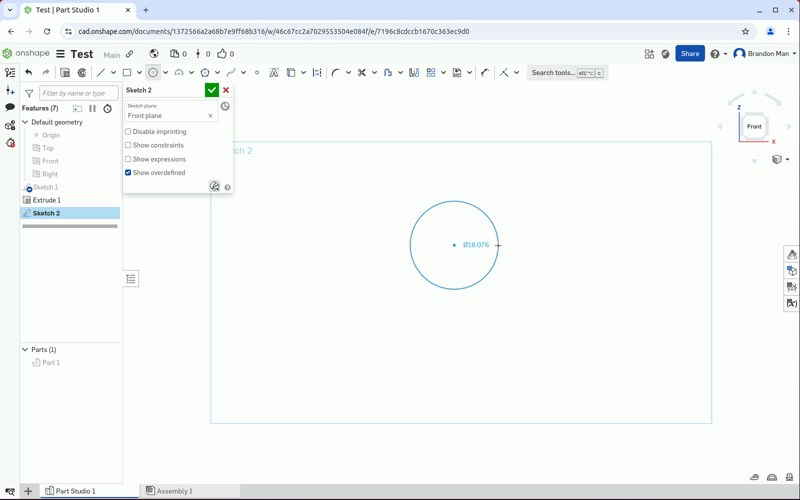
key(esc)
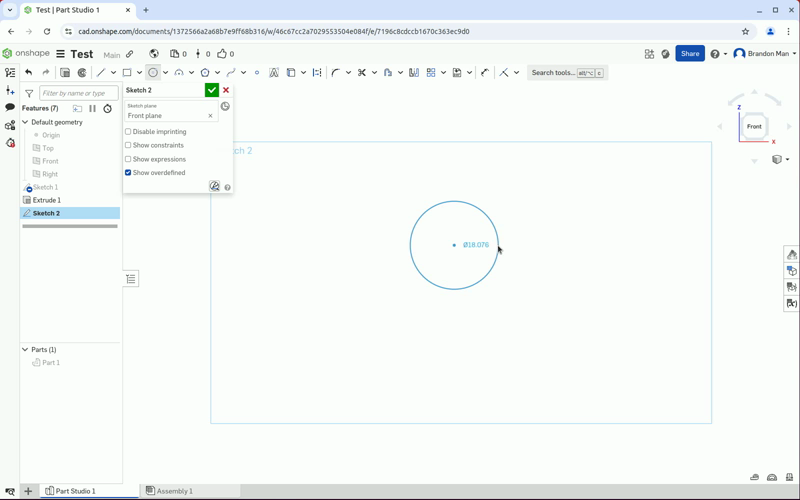
mouse_move(417, 256)
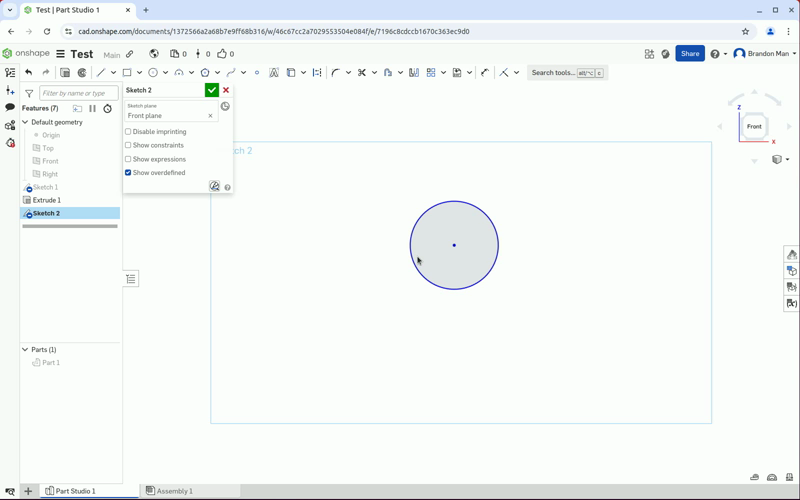
click(417, 256)
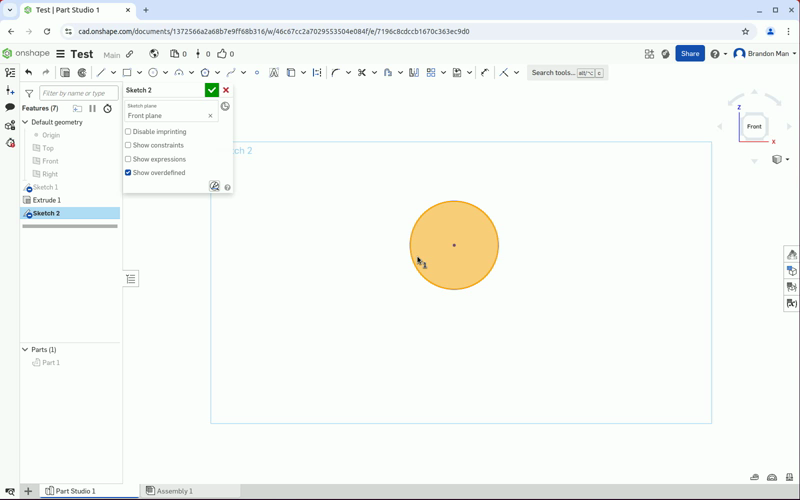
mouse_move(73, 352)
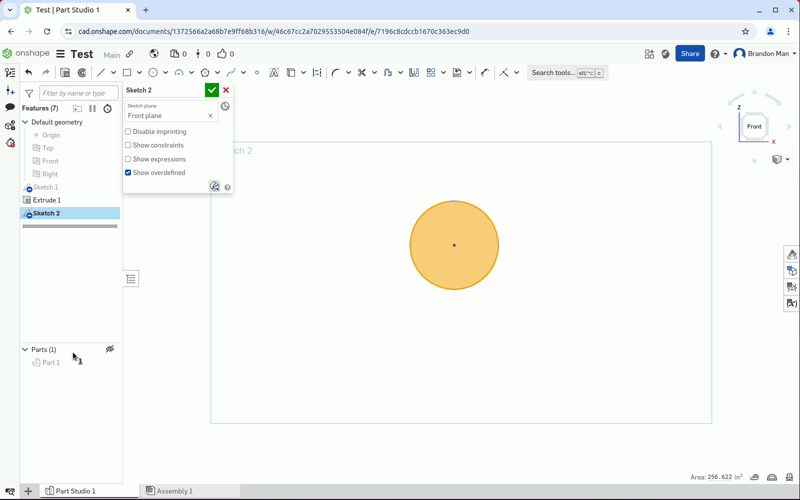
key(shift+y)
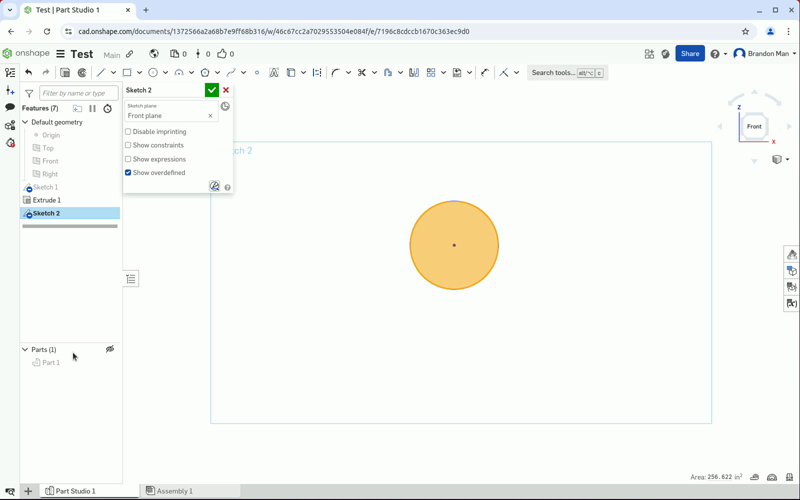
key(shift+e)
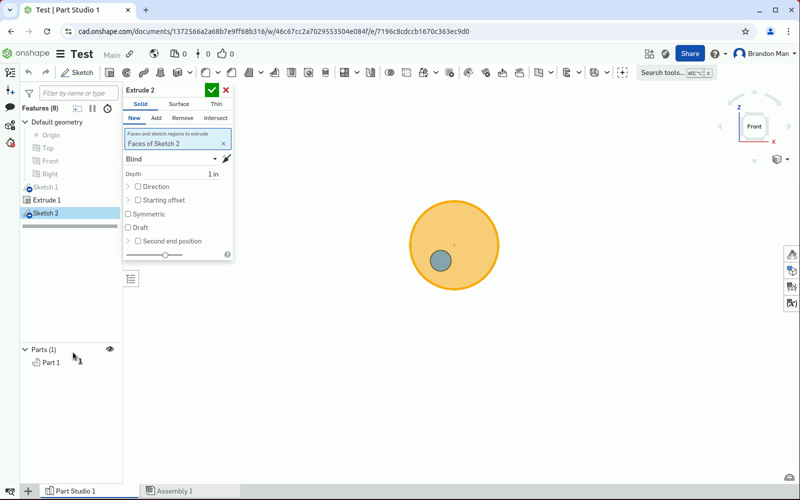
mouse_move(143, 106)
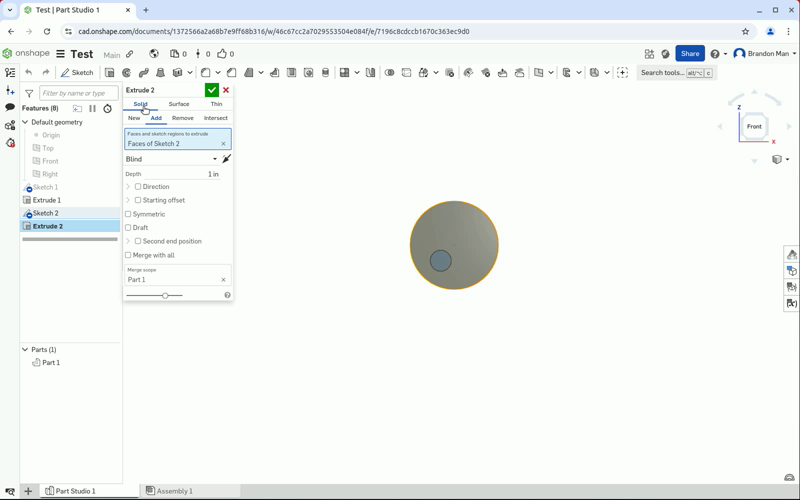
click(143, 106)
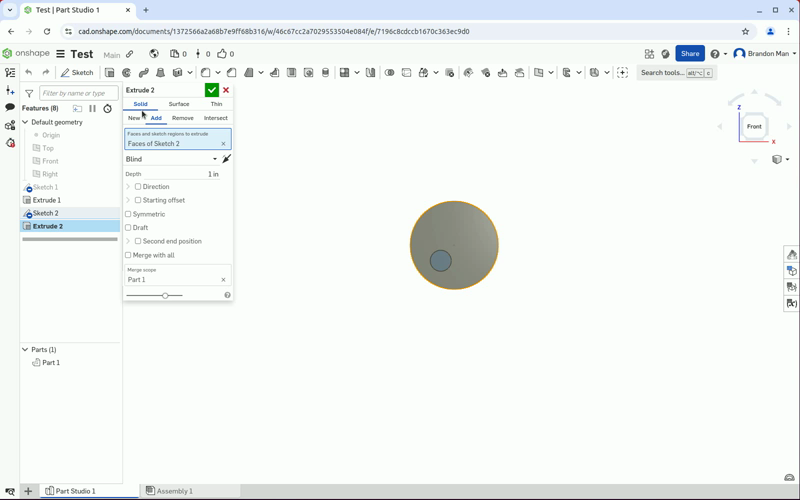
mouse_move(137, 120)
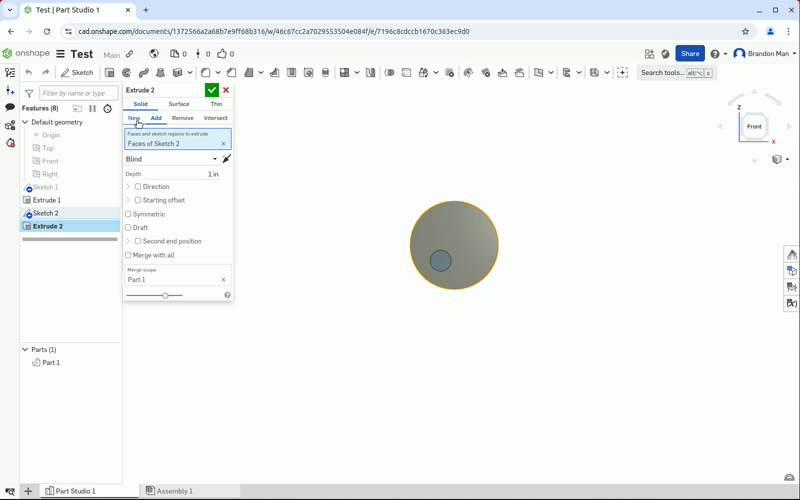
click(137, 120)
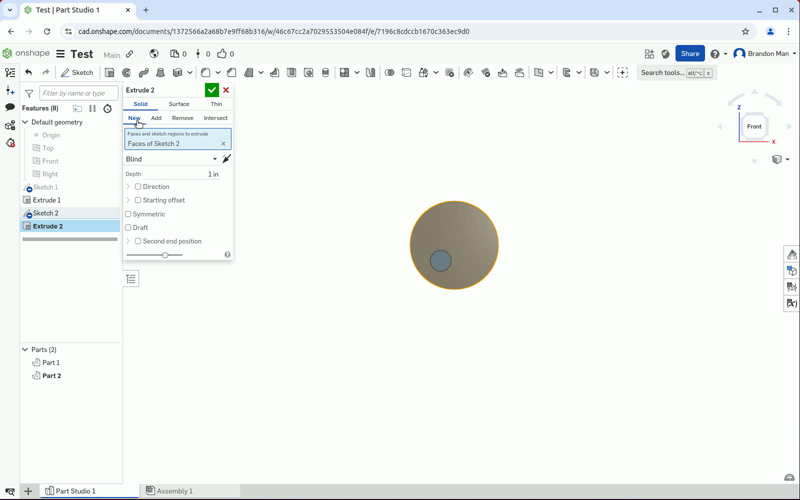
key(tab, 4)
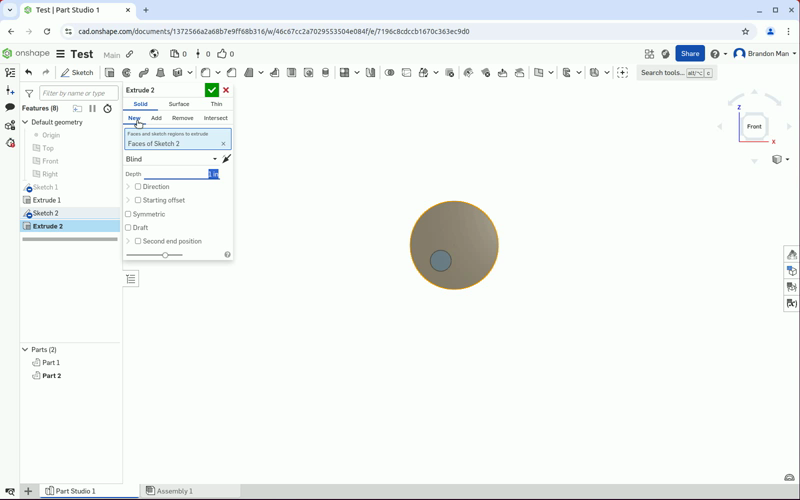
text(-10.832)
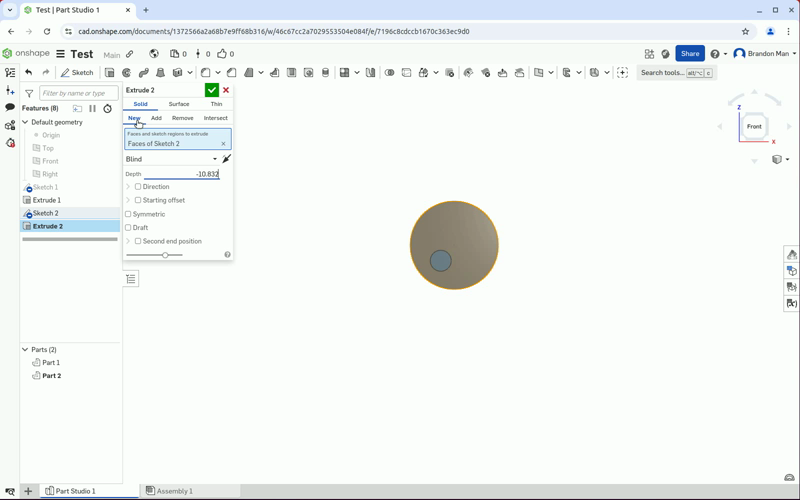
key(enter)
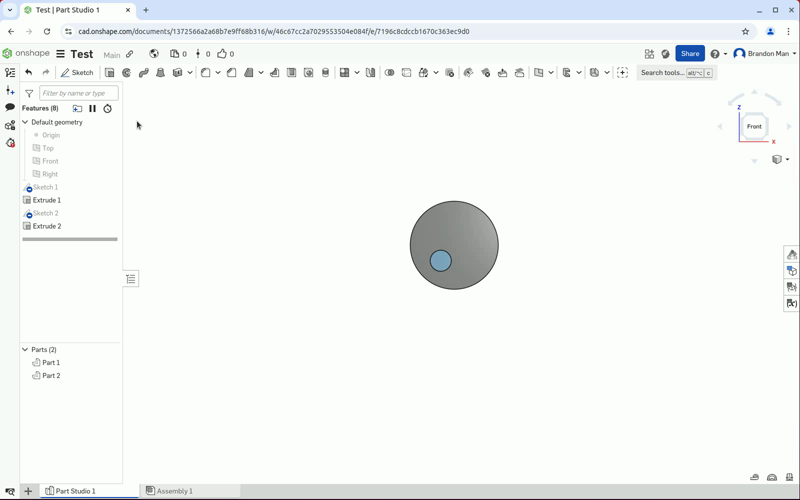
key(shift+h)
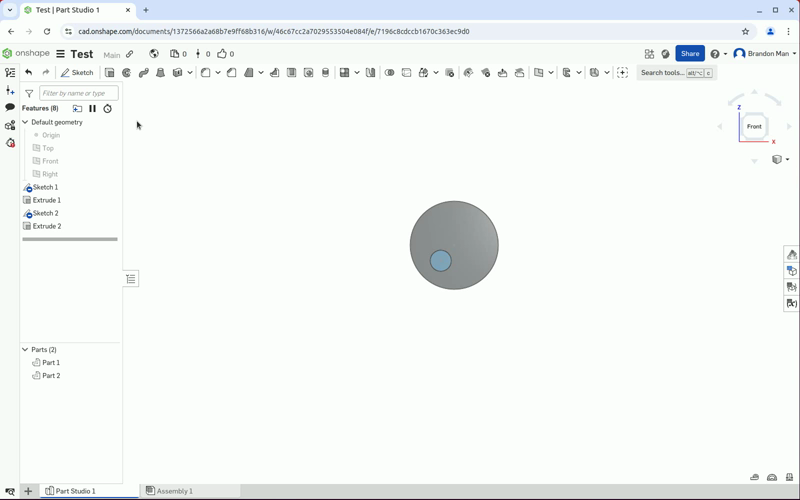
key(shift+h)
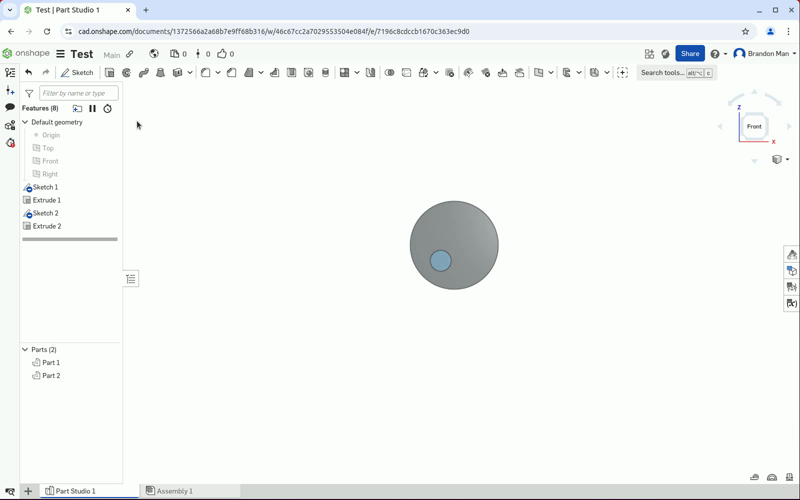
key(shift+7)
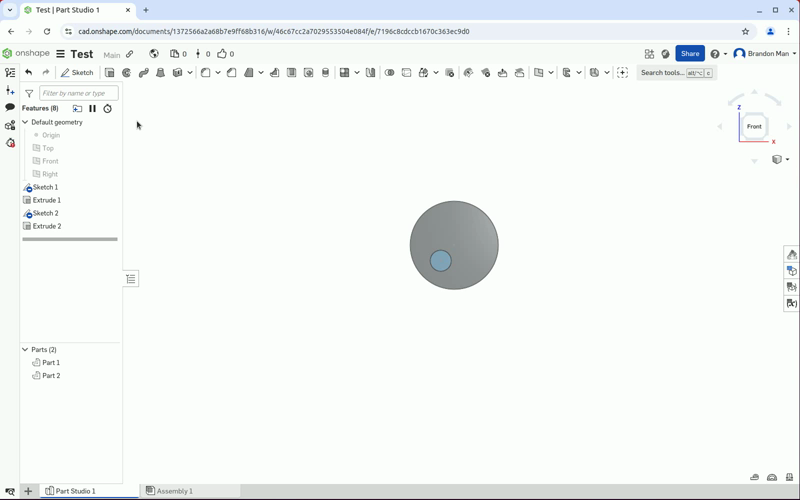
key(left, 2)
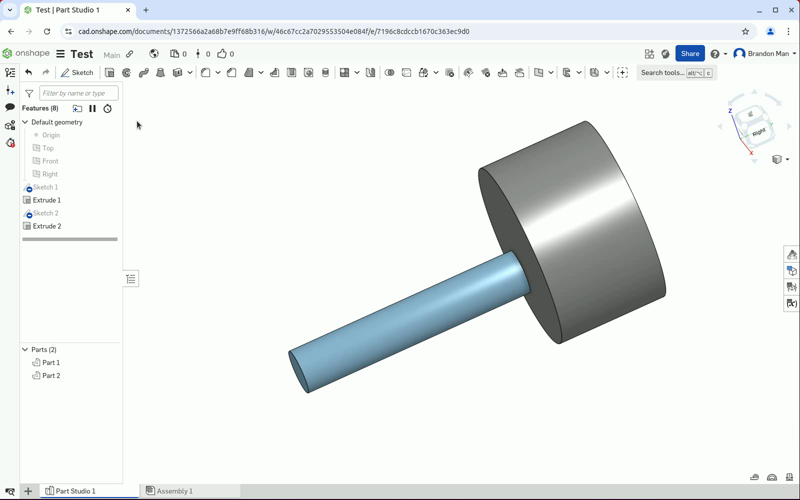
key(down, 2)
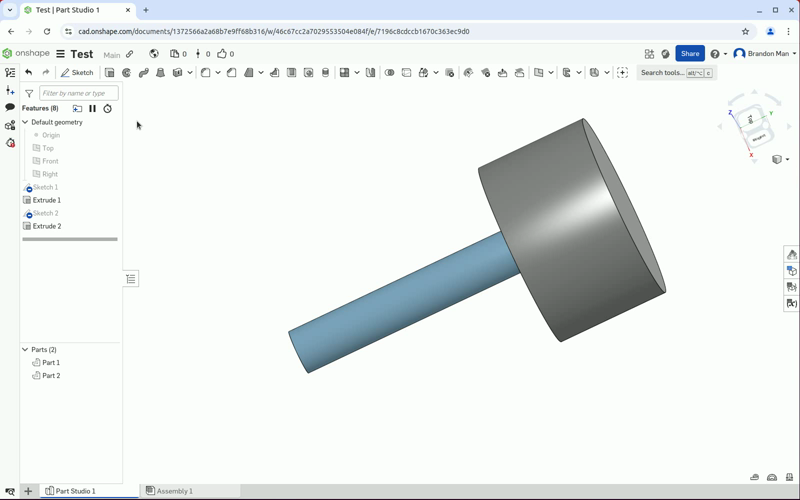
key(up, 2)
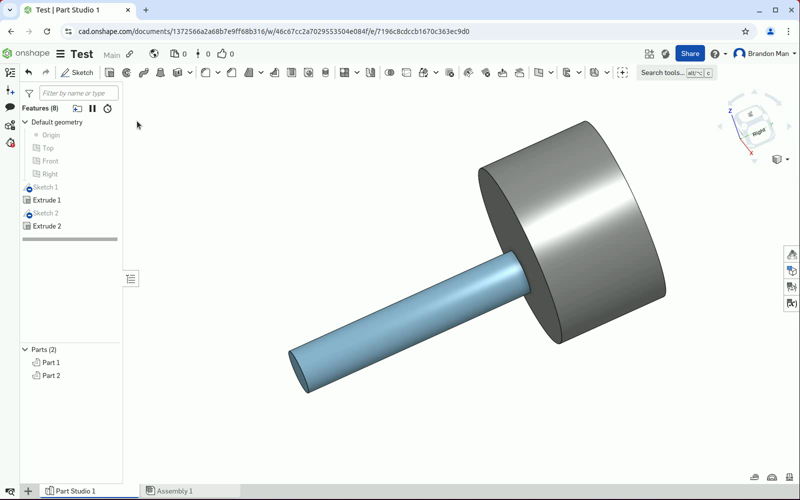
key(right, 2)
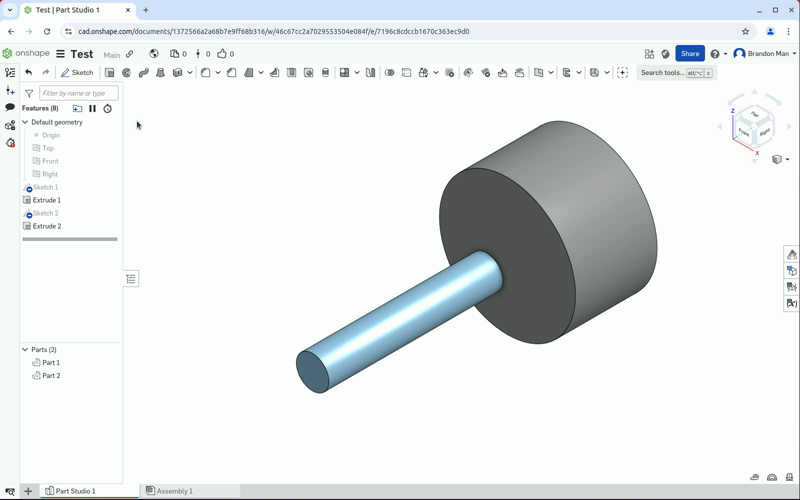
mouse_move(73, 189)
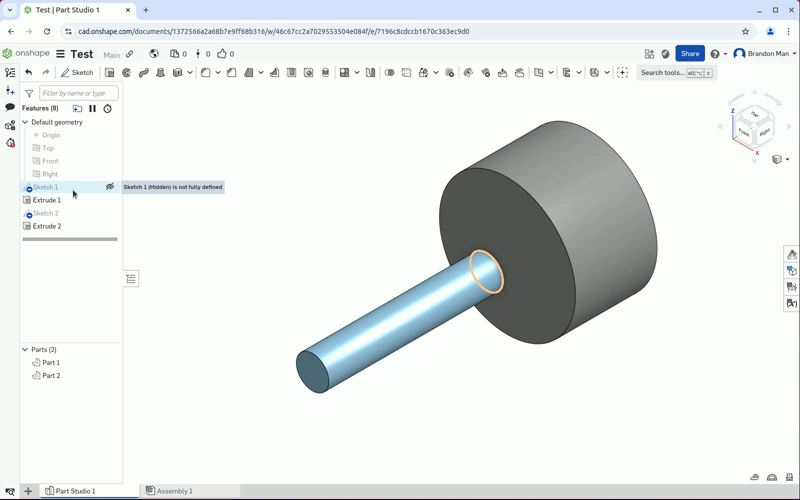
click(73, 189)